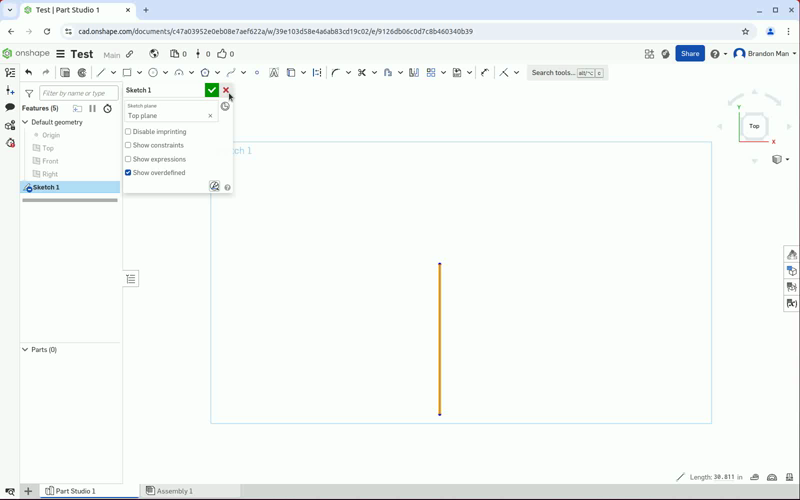
key(shift+h)
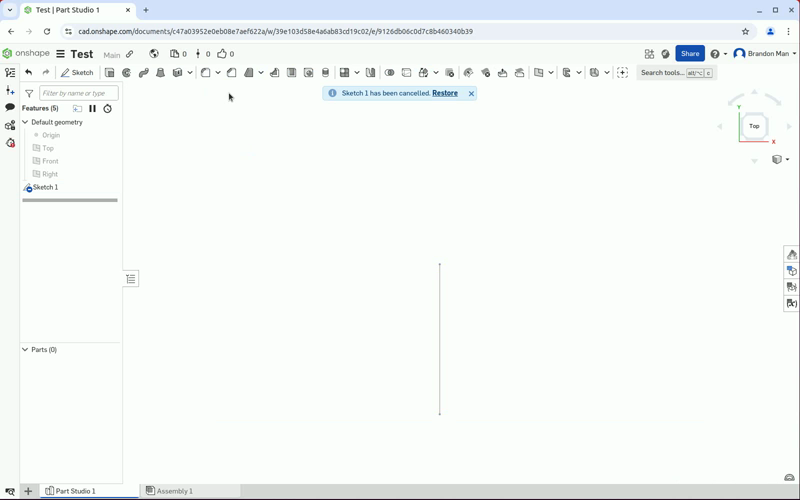
key(shift+s)
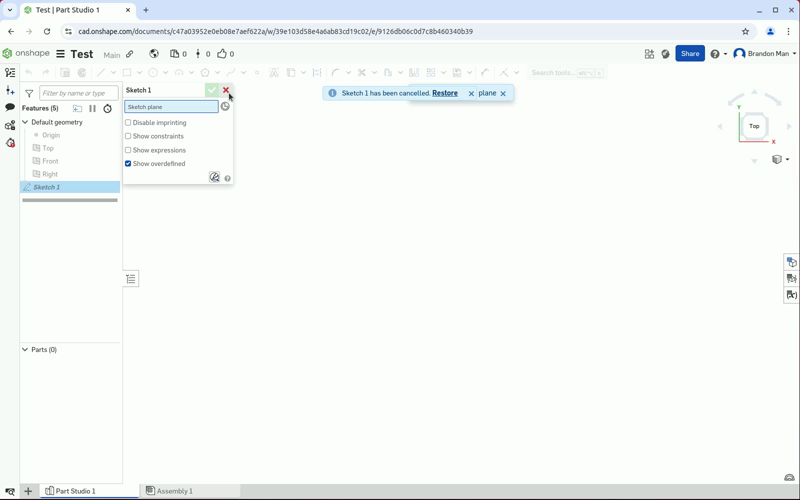
mouse_move(73, 150)
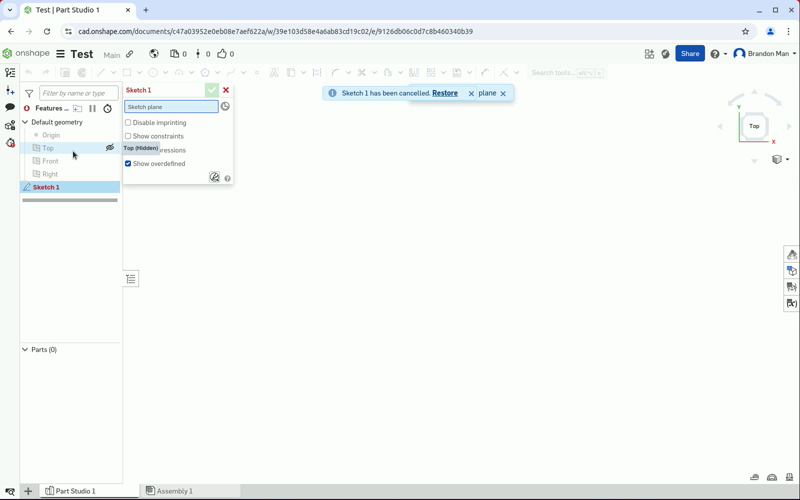
click(73, 150)
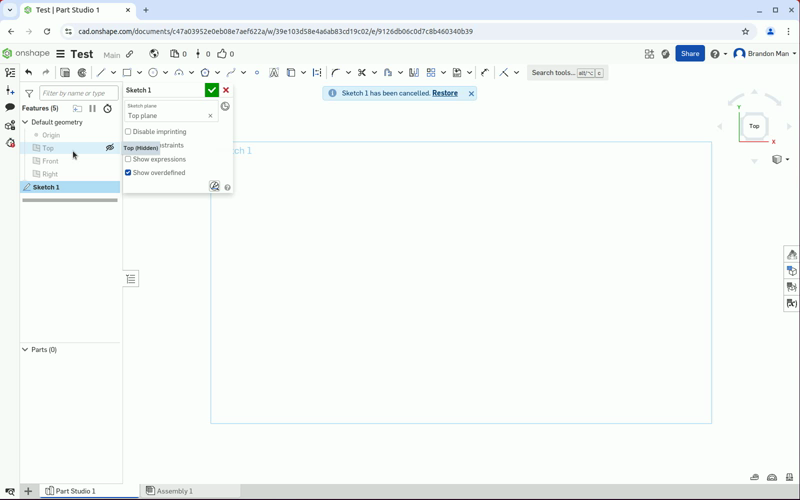
mouse_move(73, 352)
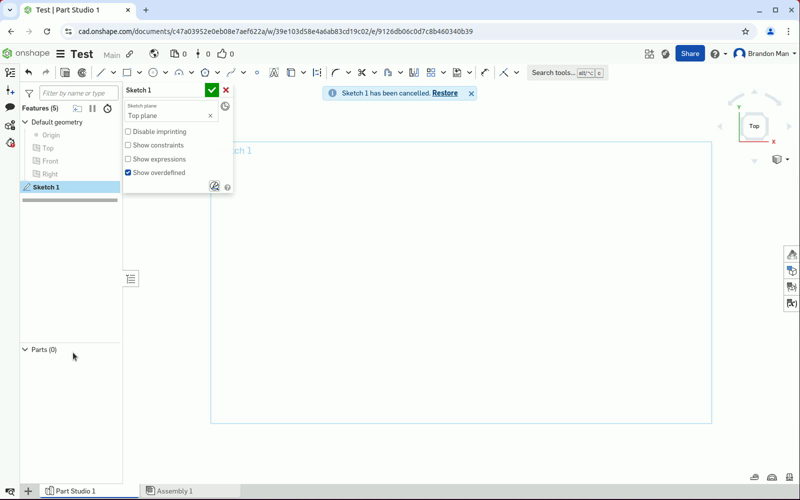
key(y)
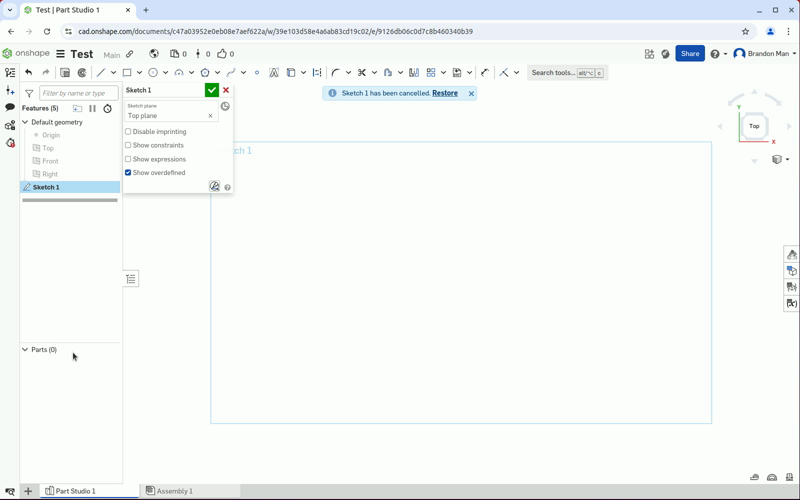
key(l)
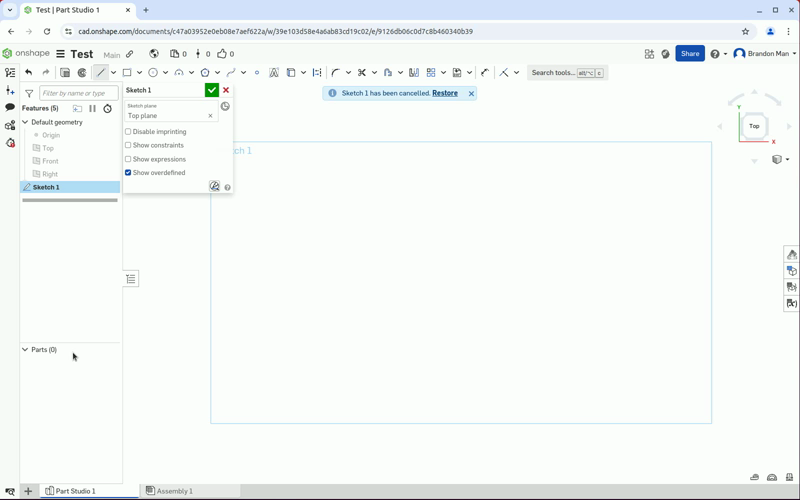
key_down(shift)
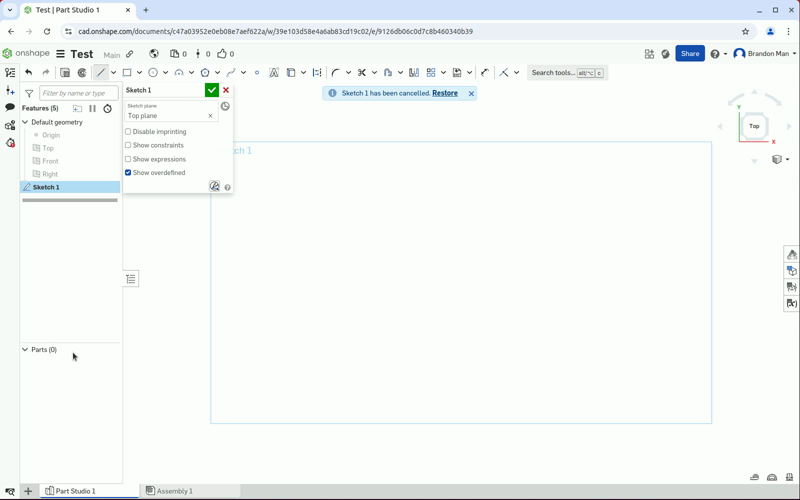
mouse_move(432, 339)
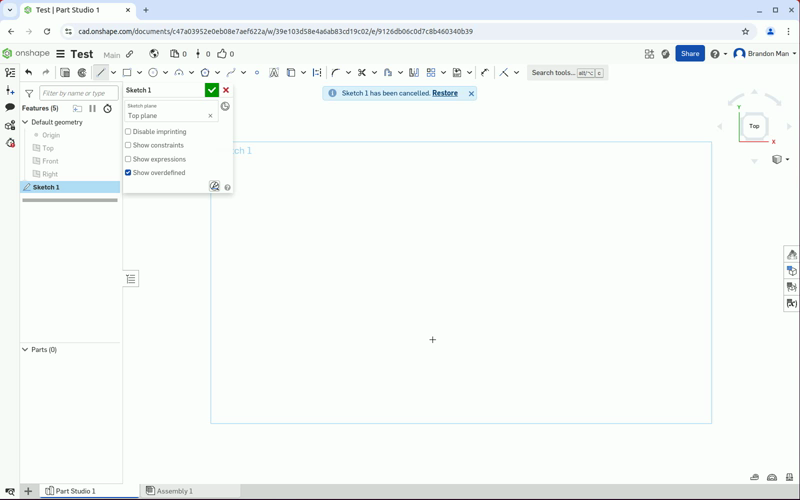
click(432, 339)
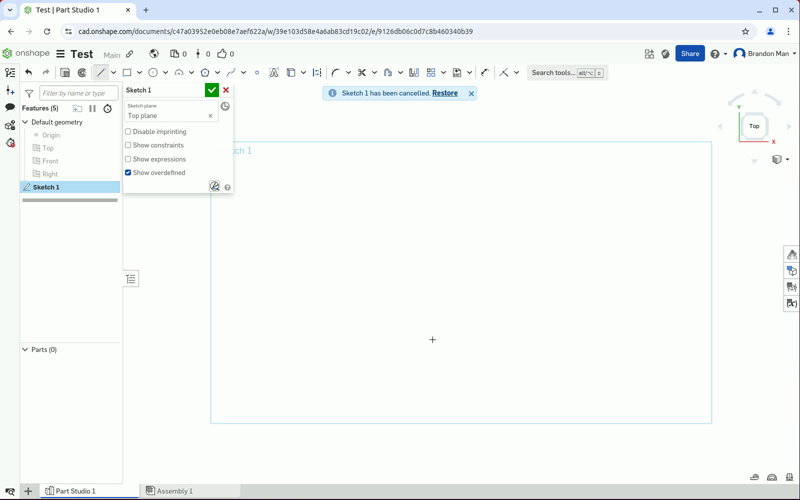
key_up(shift)
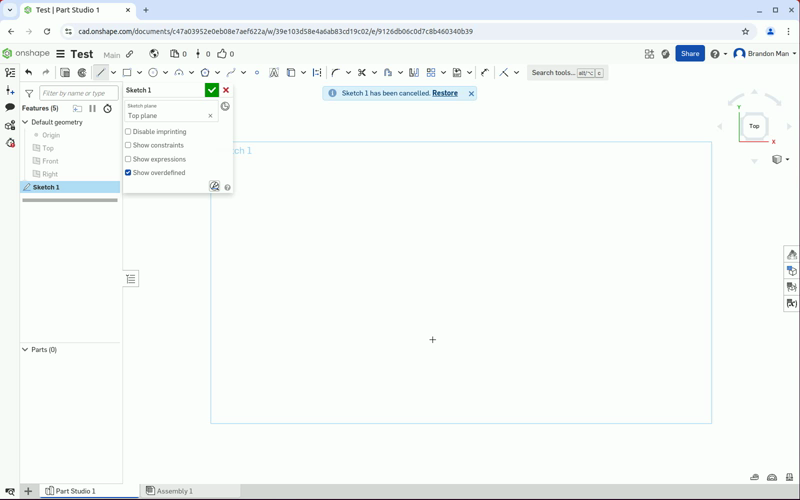
key_down(shift)
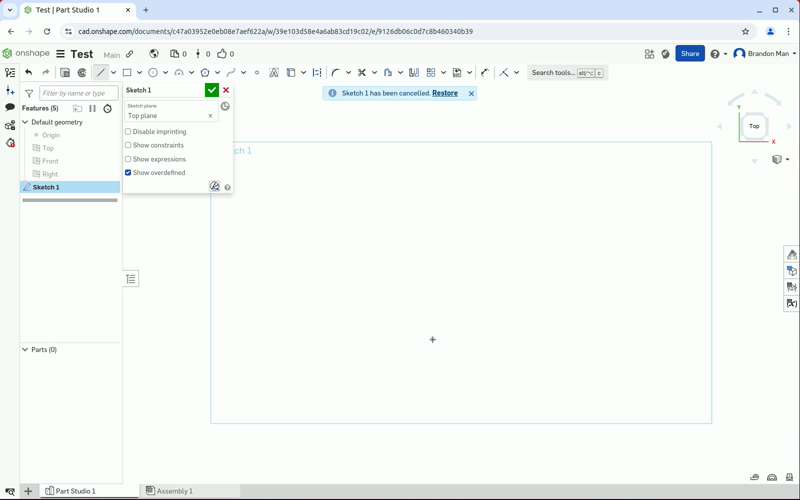
mouse_move(462, 339)
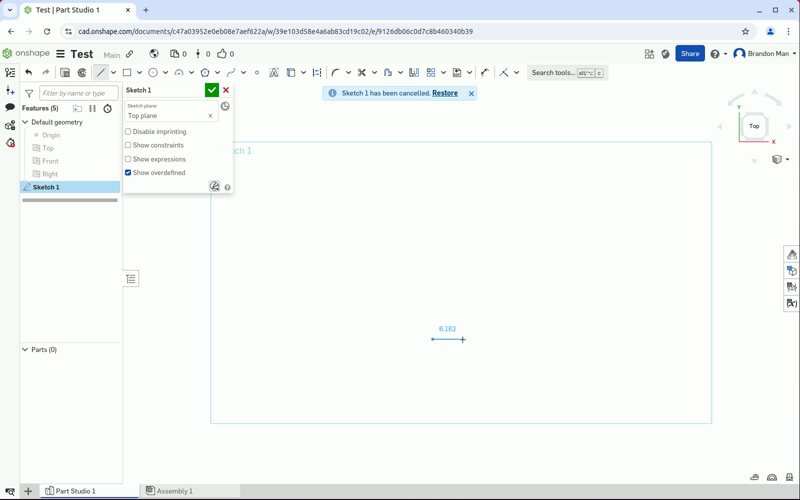
mouse_move(446, 339)
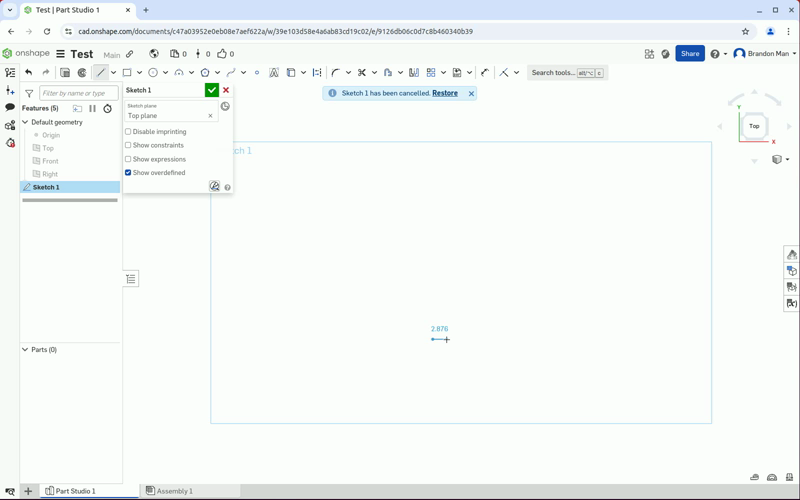
click(446, 339)
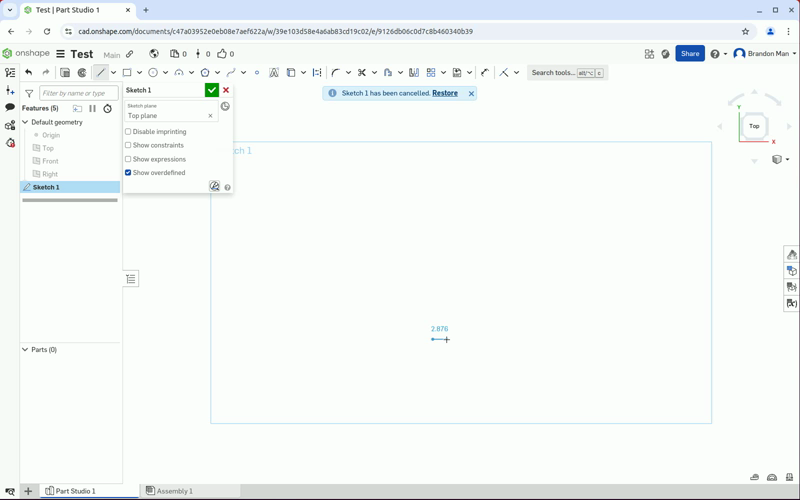
key_up(shift)
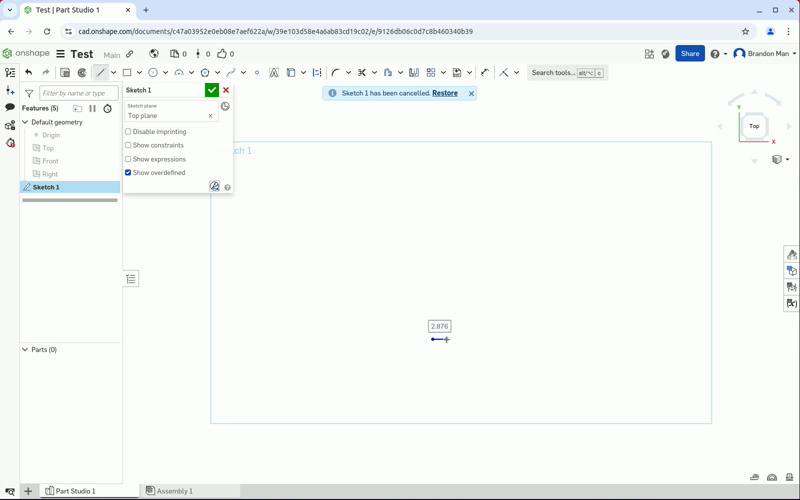
key_down(shift)
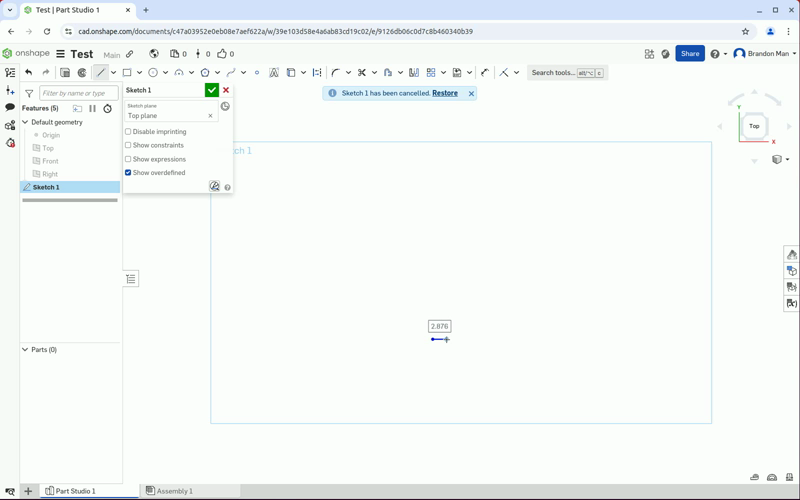
mouse_move(476, 339)
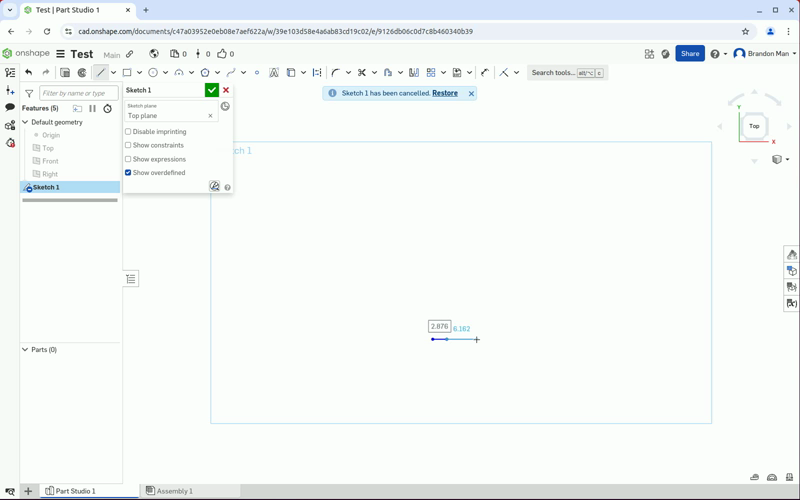
mouse_move(475, 339)
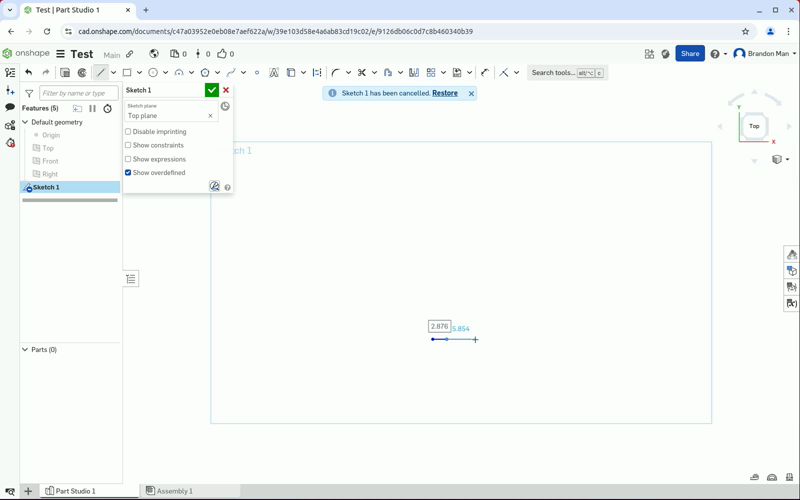
click(475, 339)
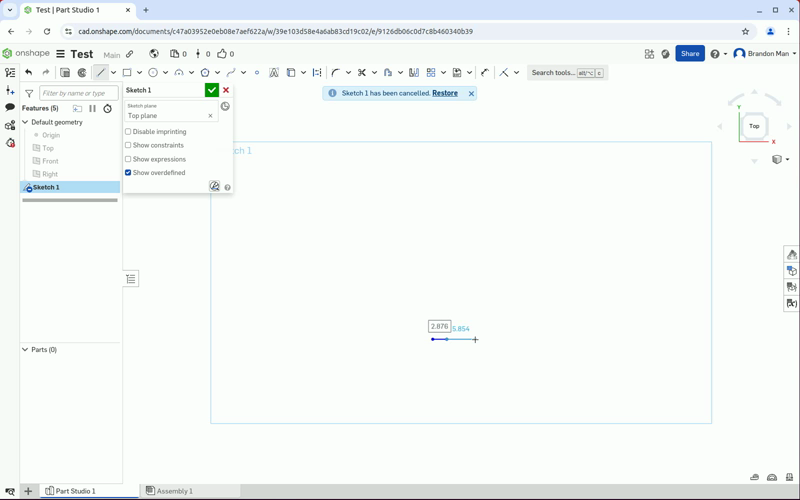
key_up(shift)
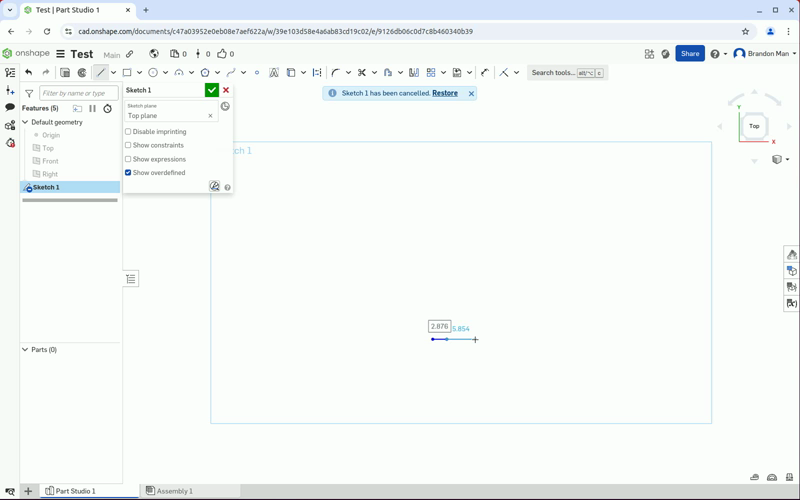
key_down(shift)
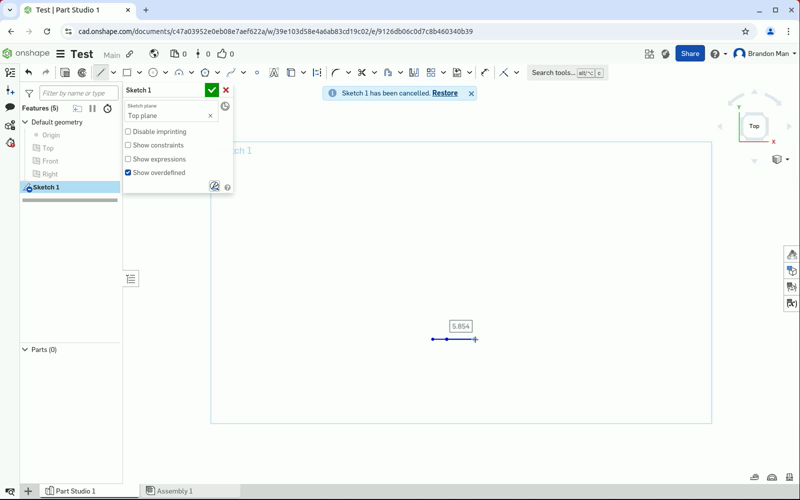
mouse_move(505, 339)
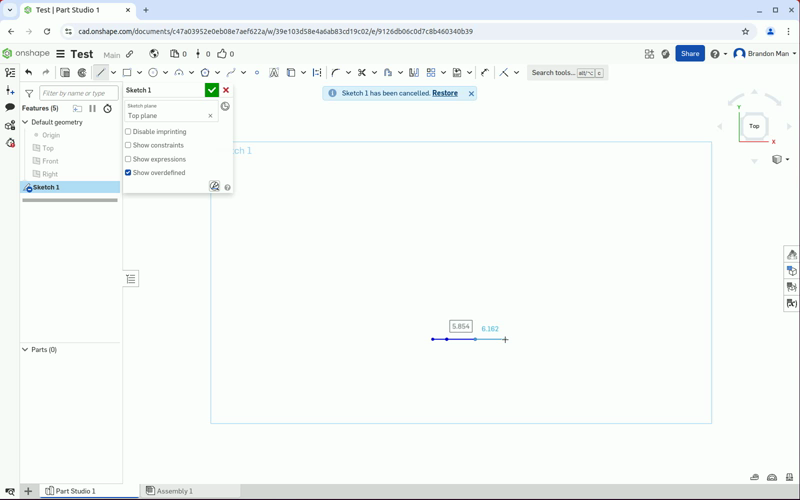
mouse_move(489, 339)
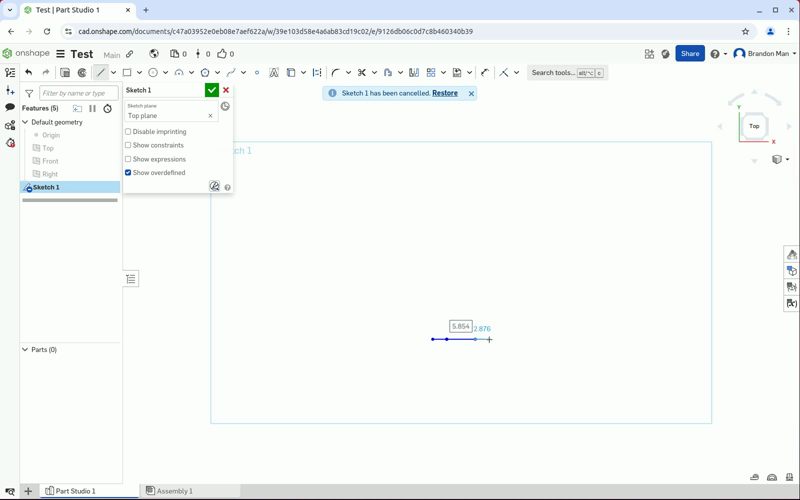
click(489, 339)
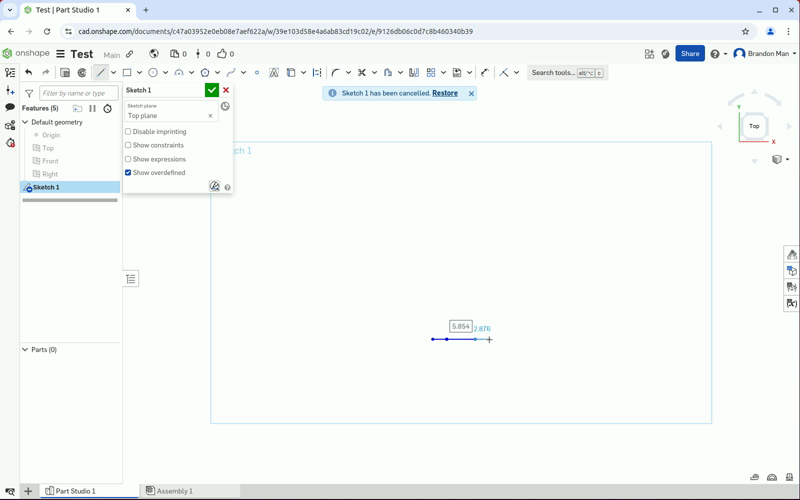
key_up(shift)
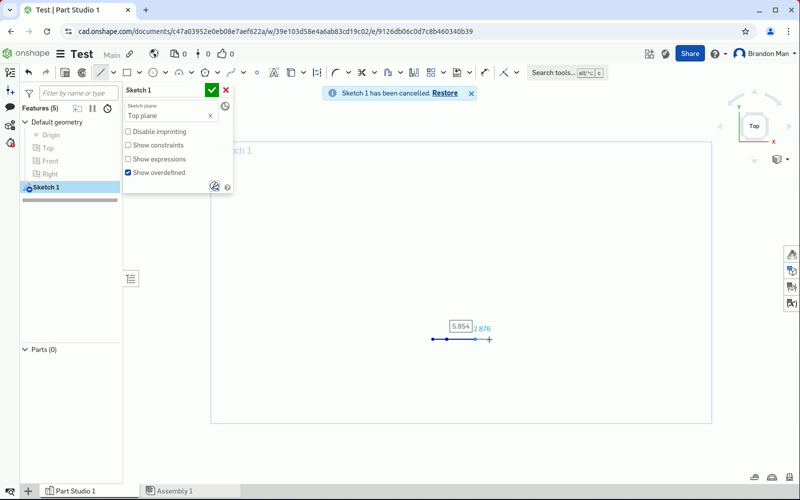
key_down(shift)
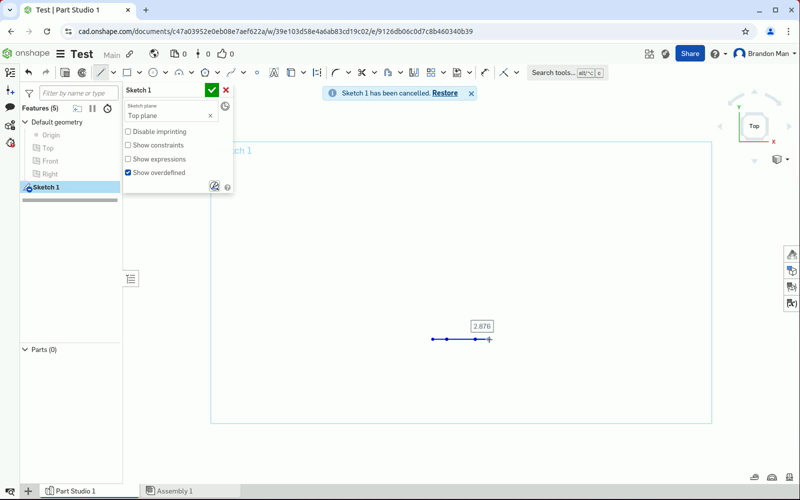
mouse_move(489, 226)
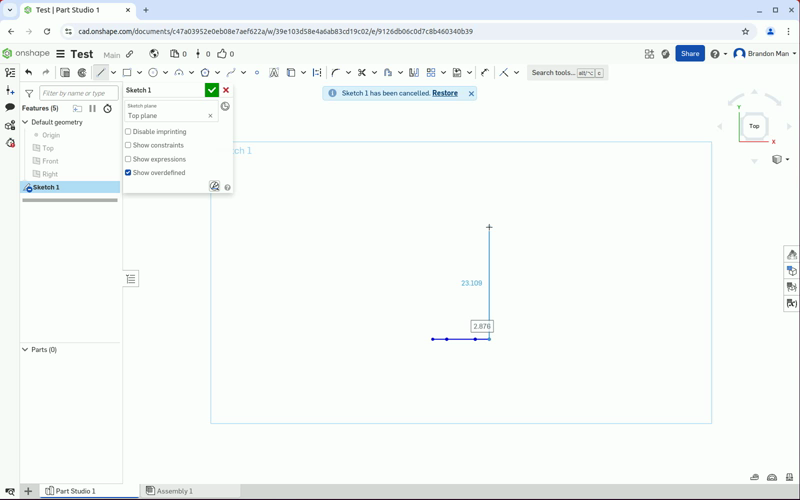
click(489, 226)
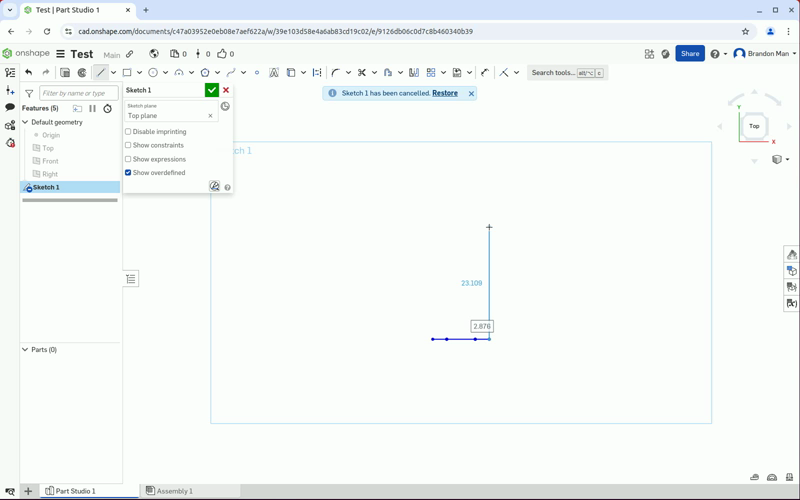
key_up(shift)
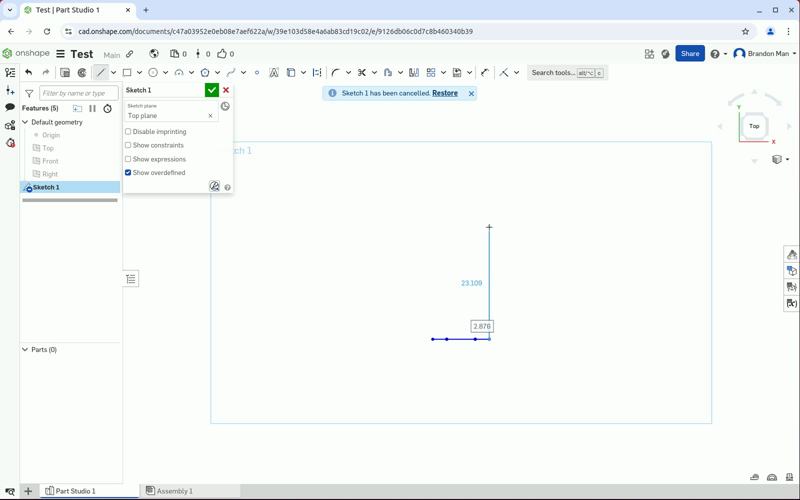
key_down(shift)
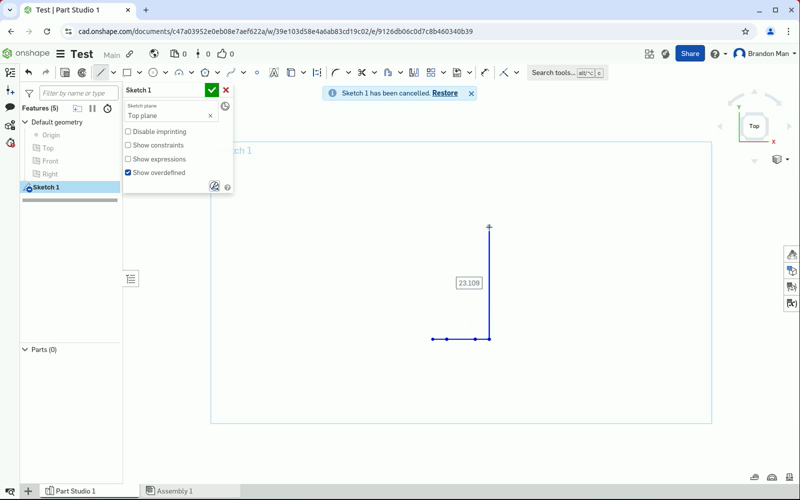
mouse_move(519, 226)
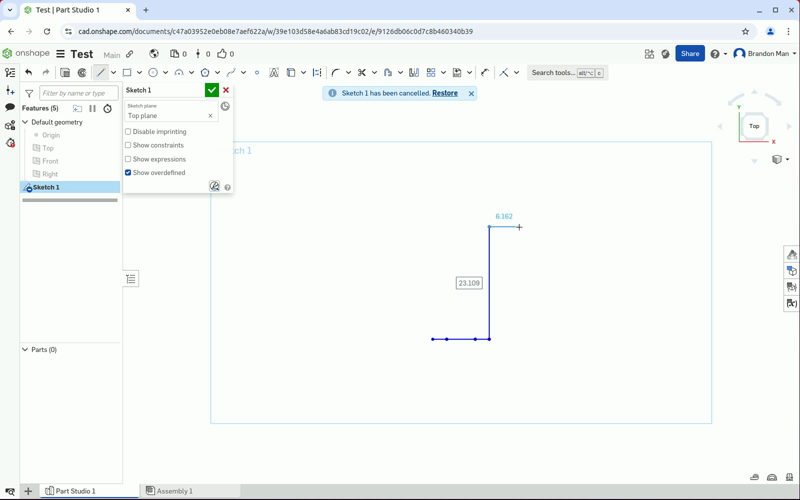
mouse_move(432, 226)
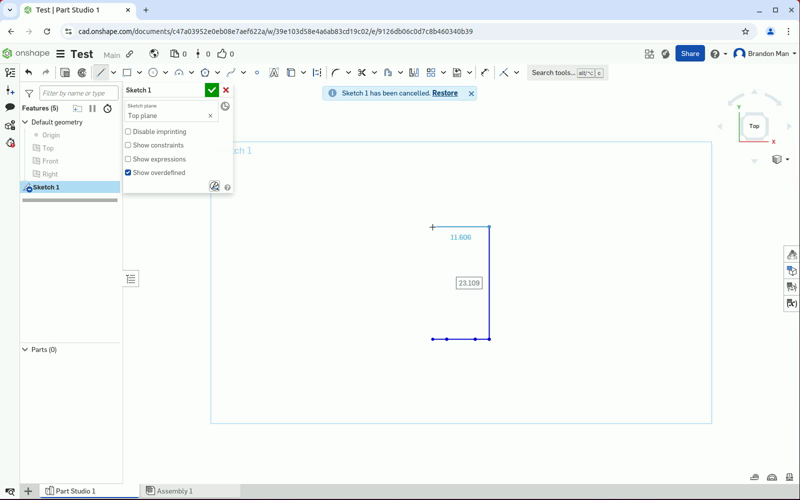
click(432, 226)
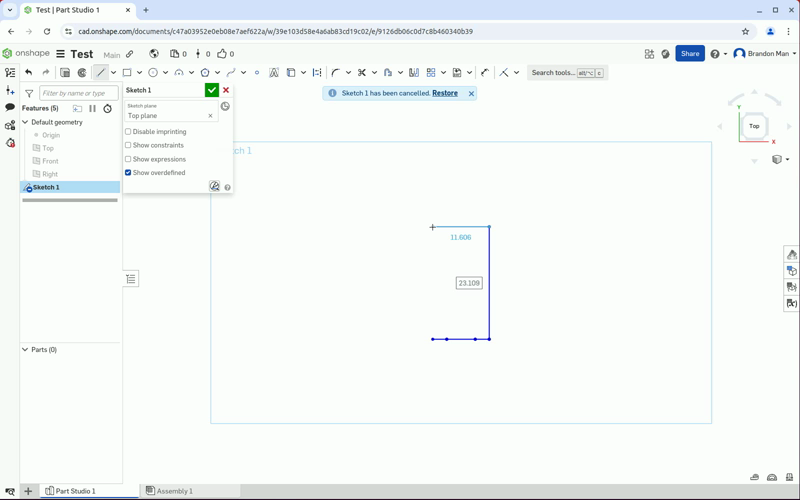
key_up(shift)
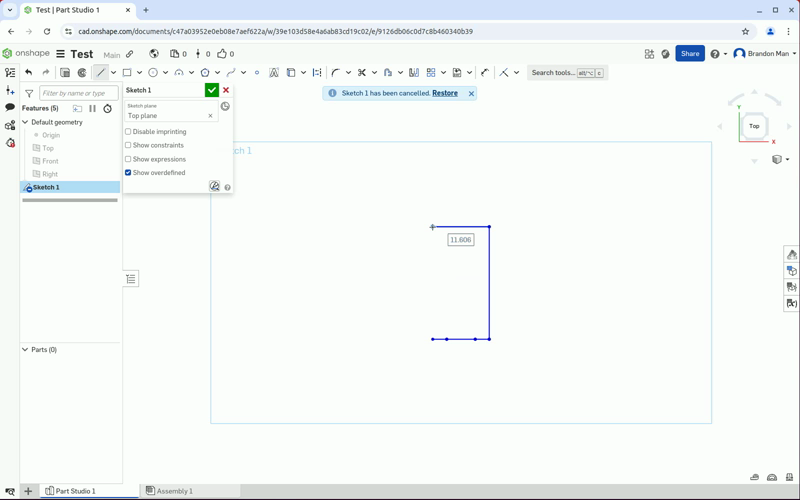
key_down(shift)
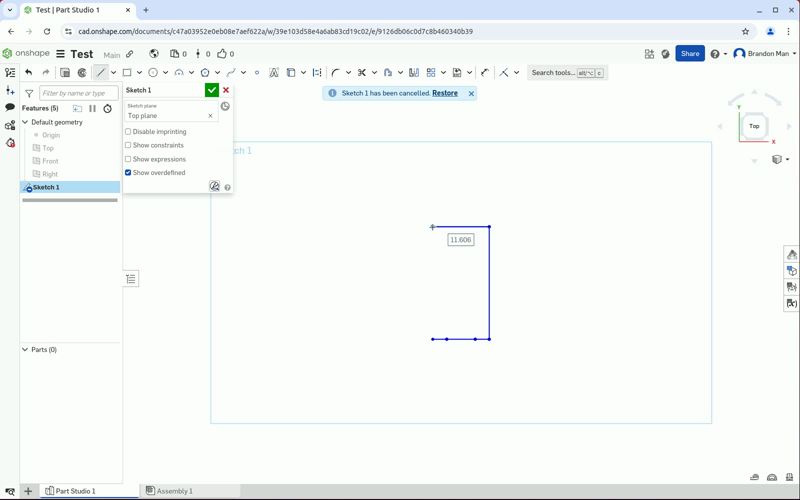
mouse_move(432, 339)
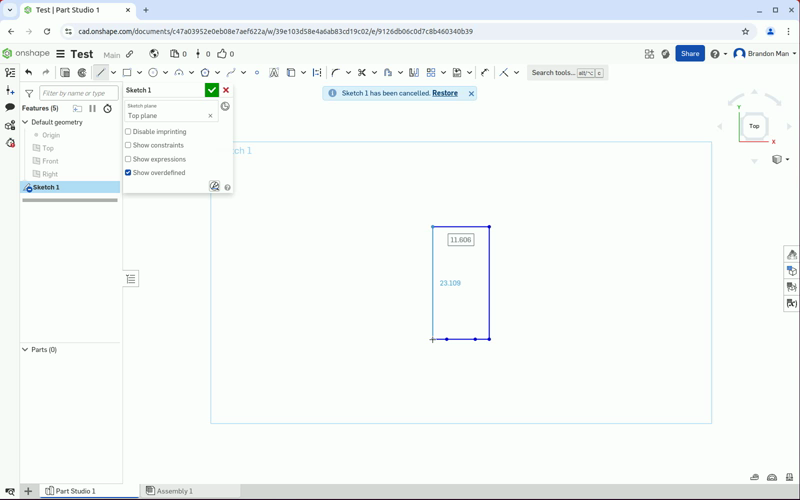
key_up(shift)
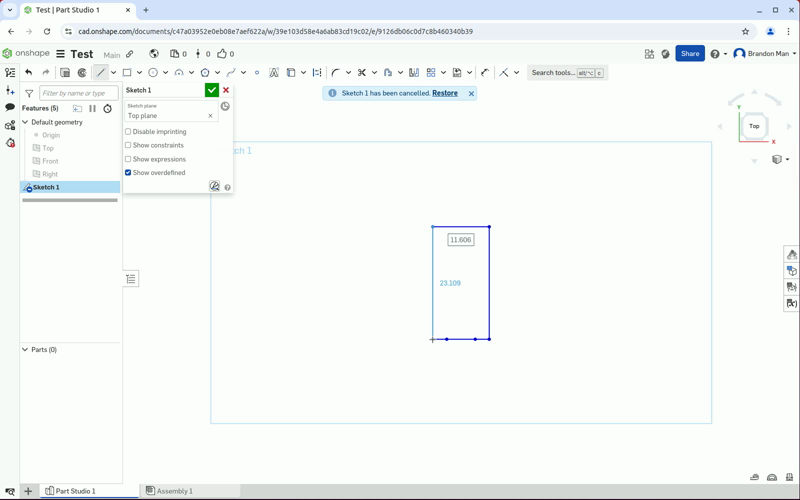
click(432, 339)
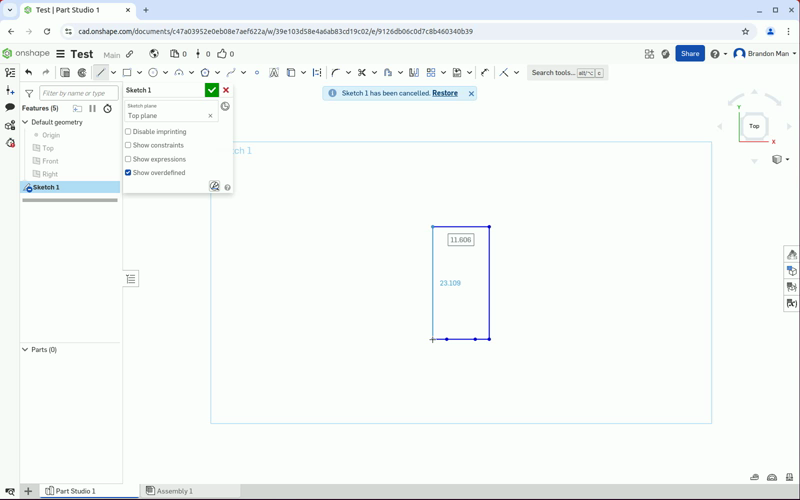
key(esc)
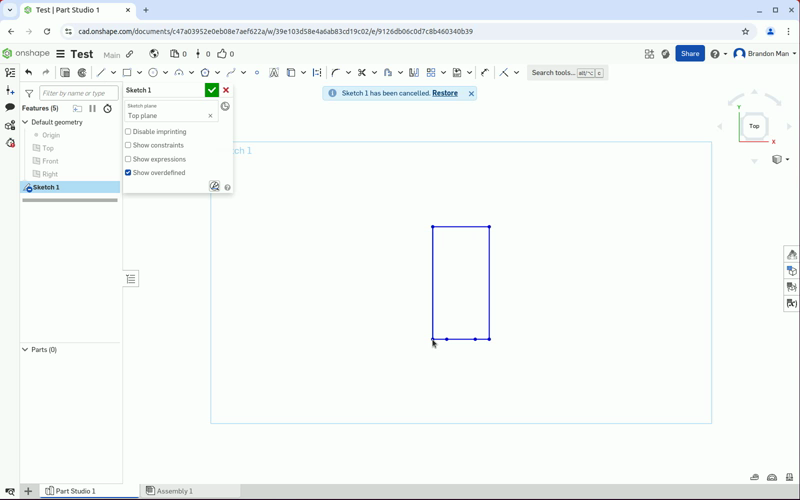
mouse_move(445, 264)
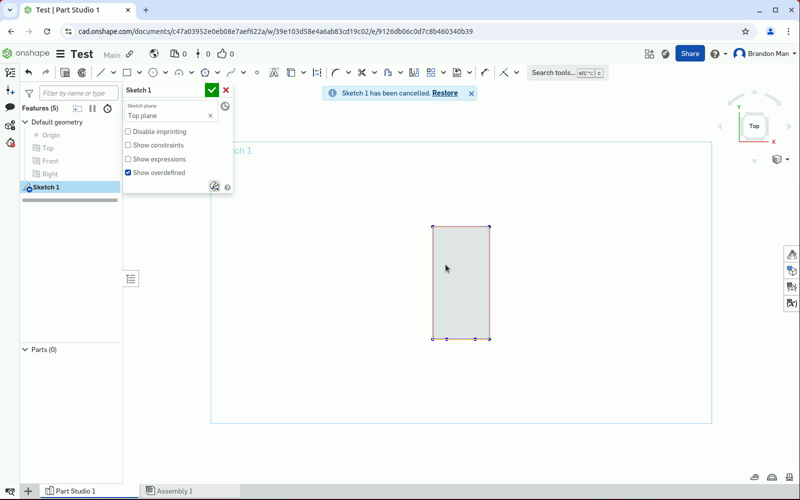
click(445, 264)
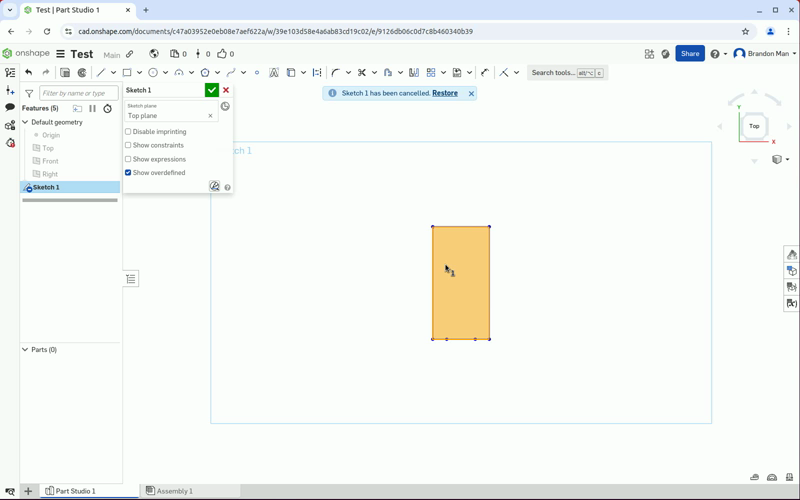
mouse_move(73, 352)
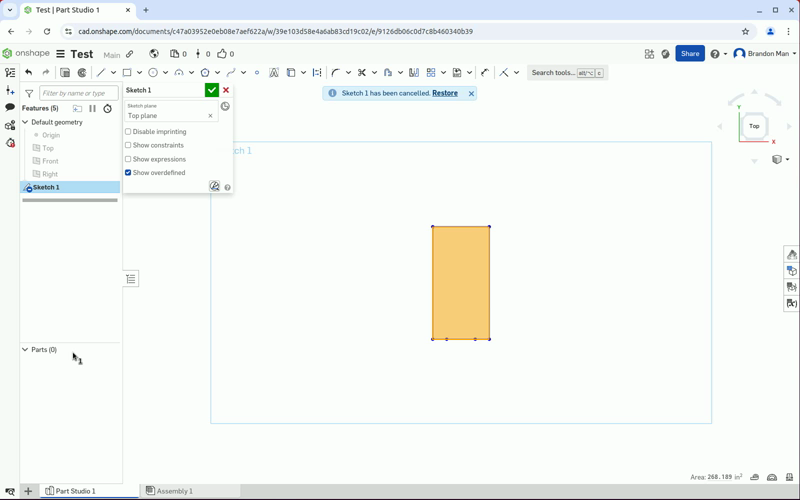
key(shift+y)
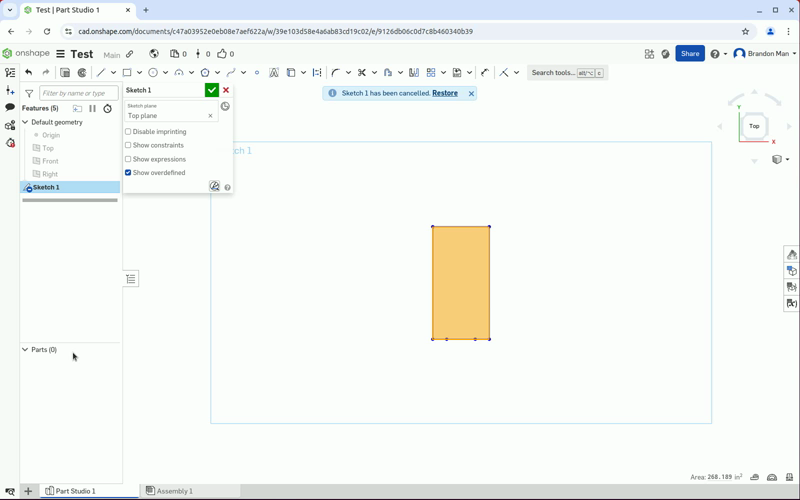
key(shift+e)
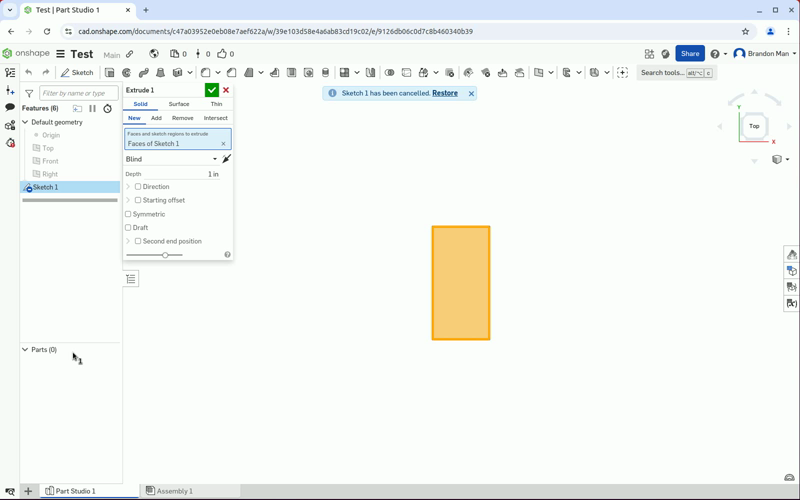
mouse_move(143, 106)
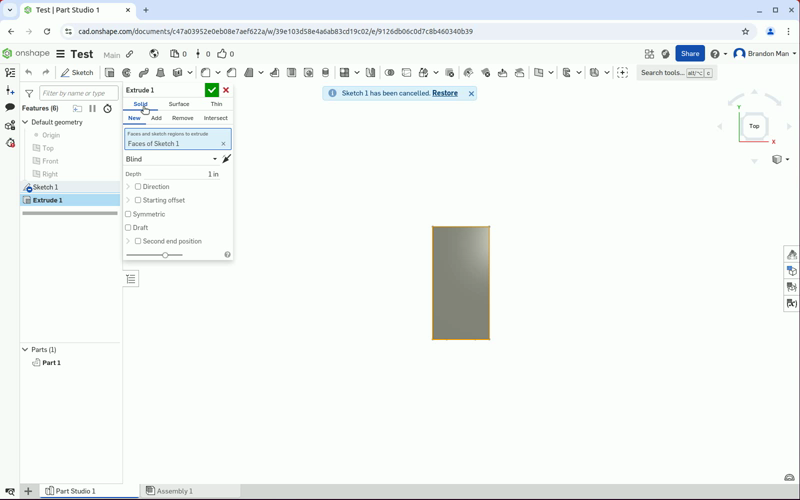
click(143, 106)
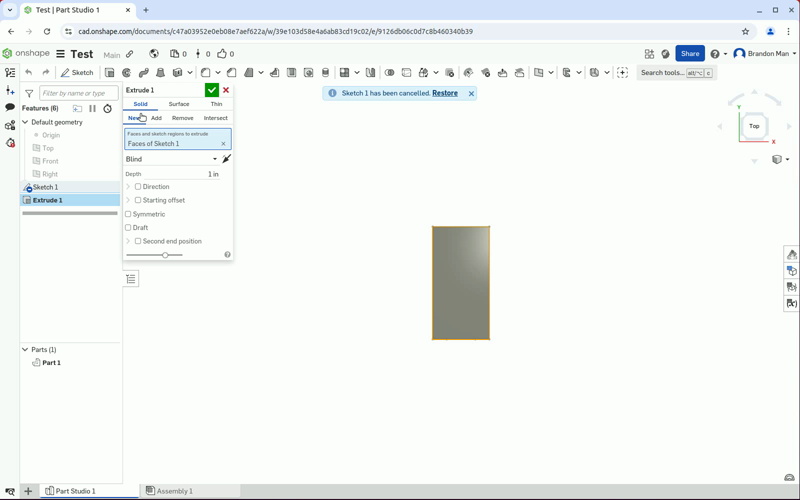
mouse_move(137, 120)
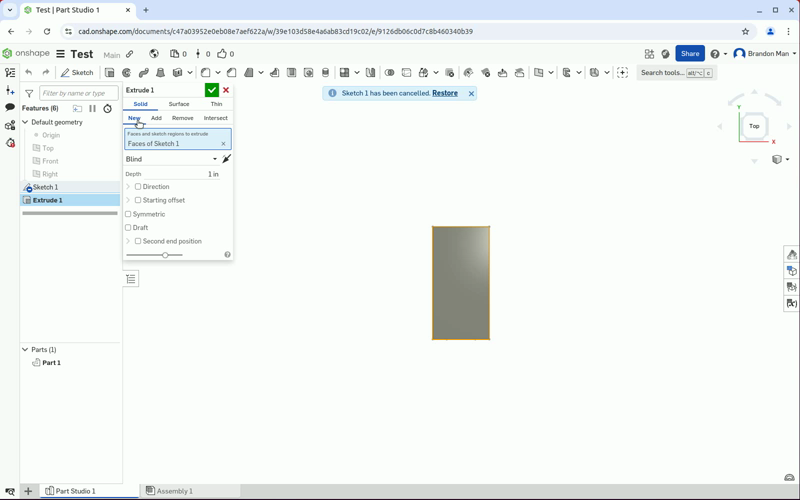
click(137, 120)
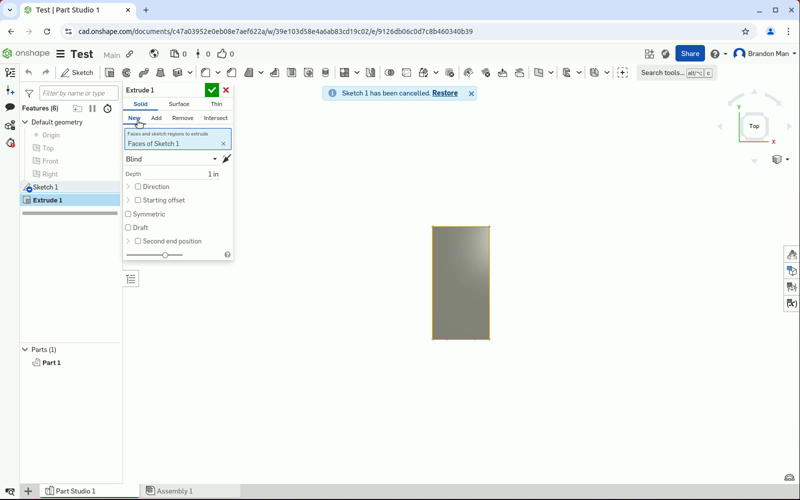
key(tab, 4)
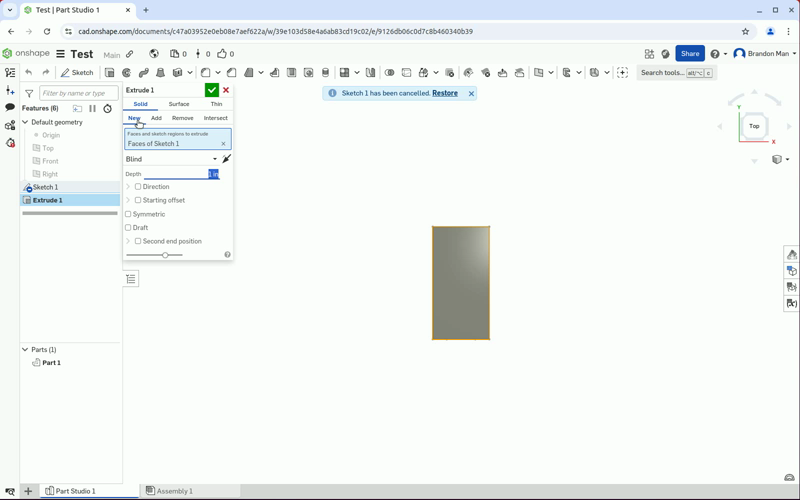
text(11.554)
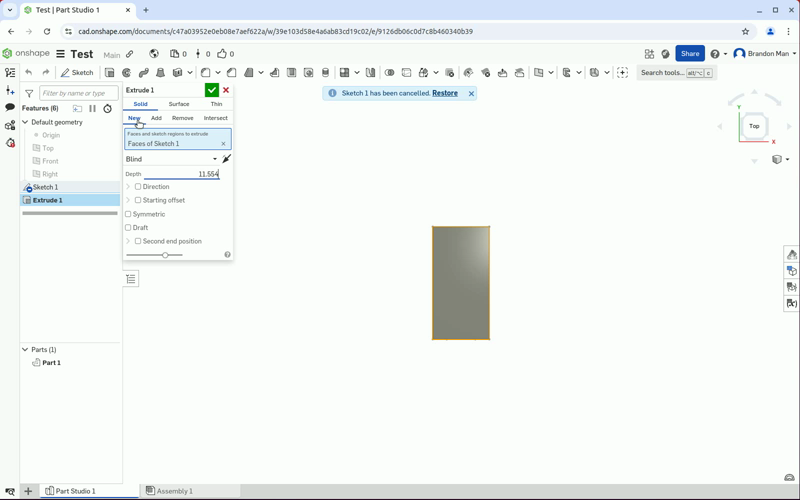
key(enter)
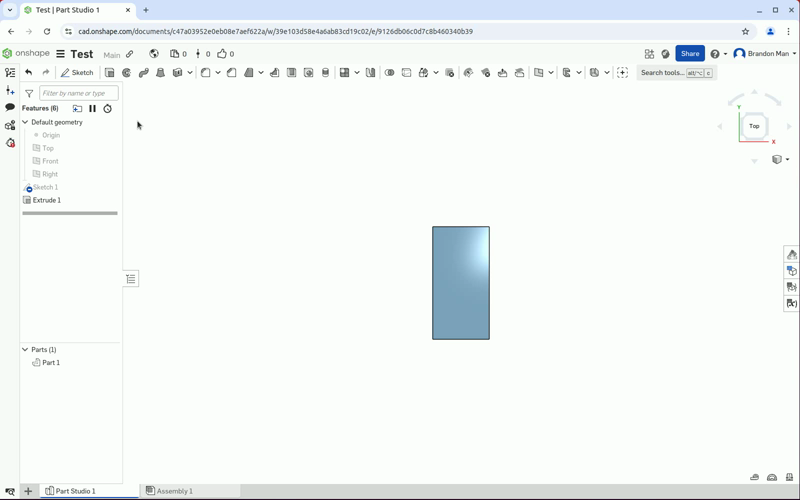
key(shift+h)
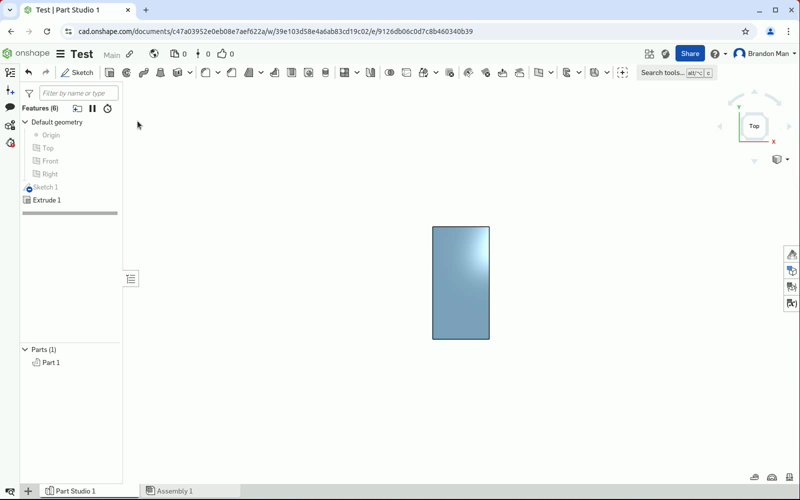
key(shift+h)
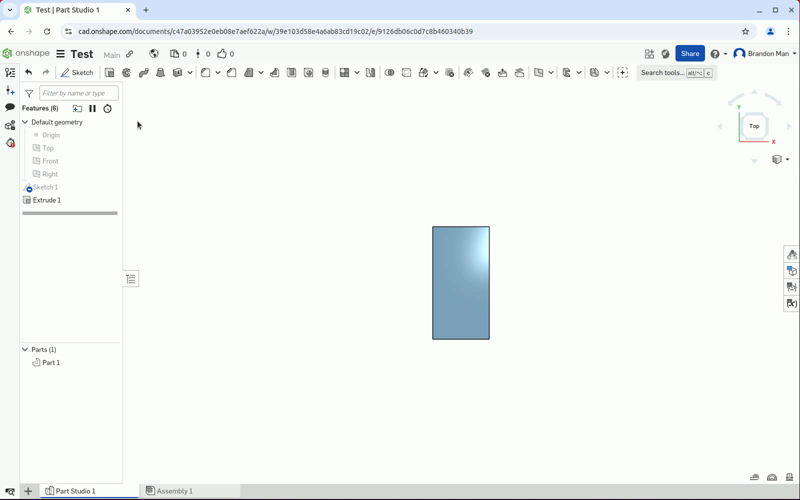
mouse_move(73, 189)
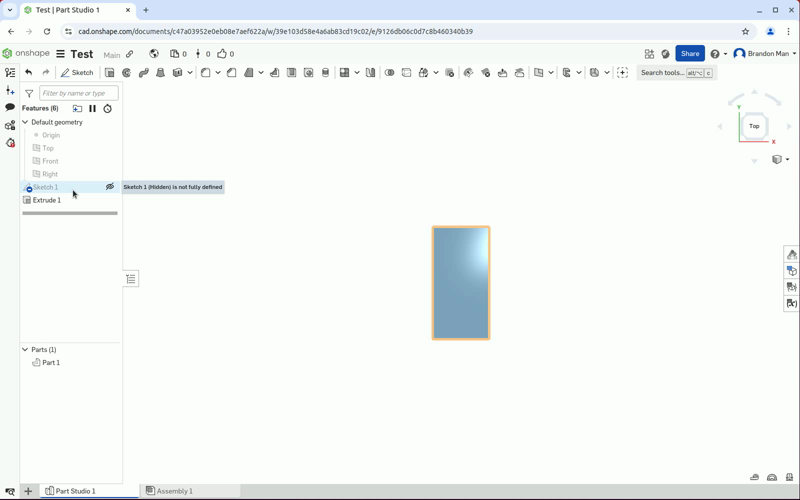
click(73, 189)
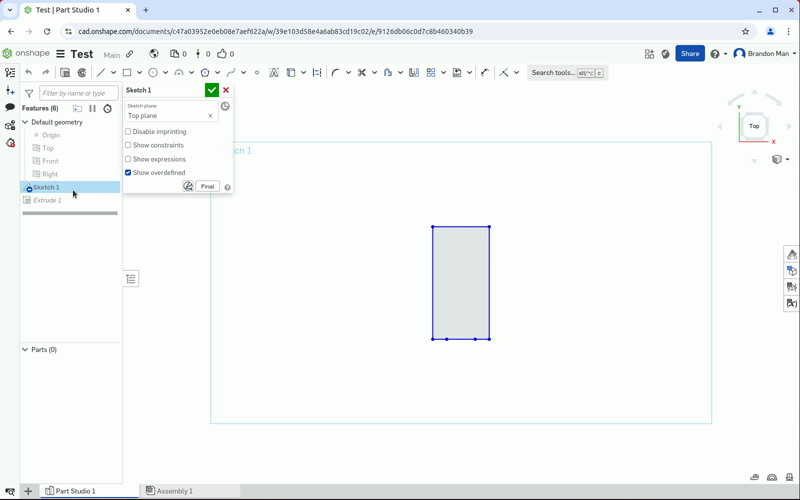
mouse_move(229, 92)
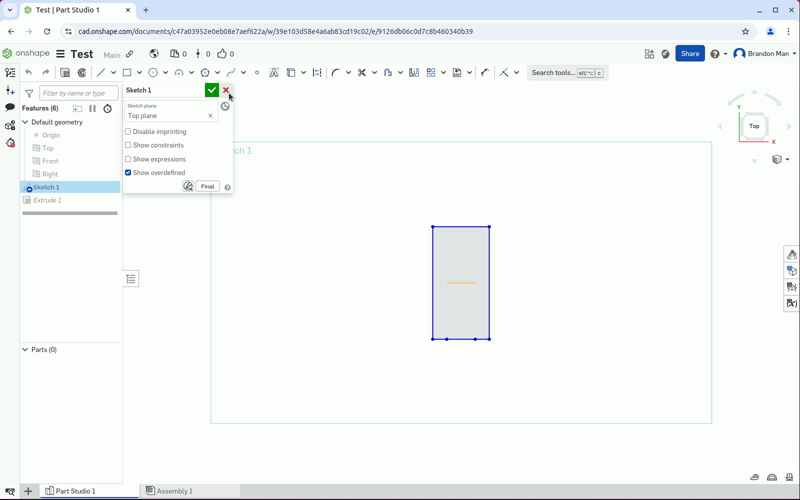
click(229, 92)
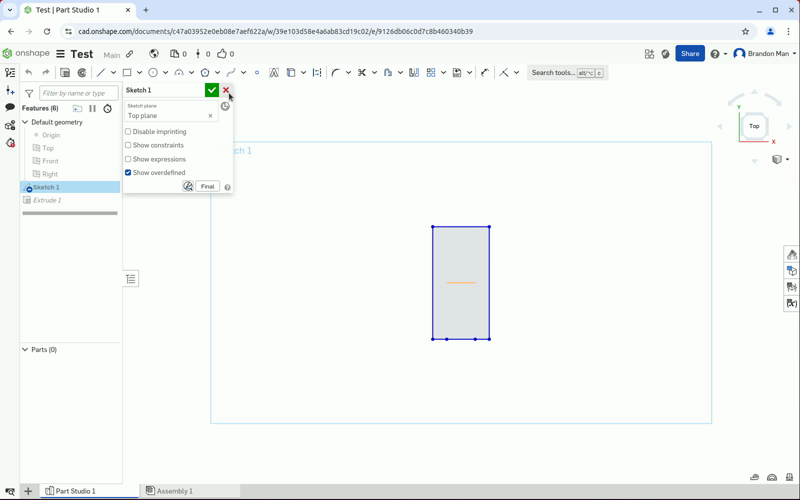
key(shift+s)
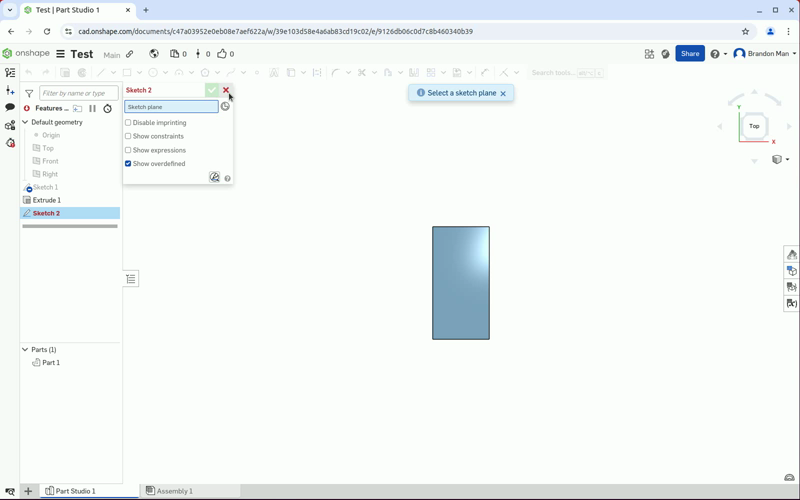
mouse_move(73, 150)
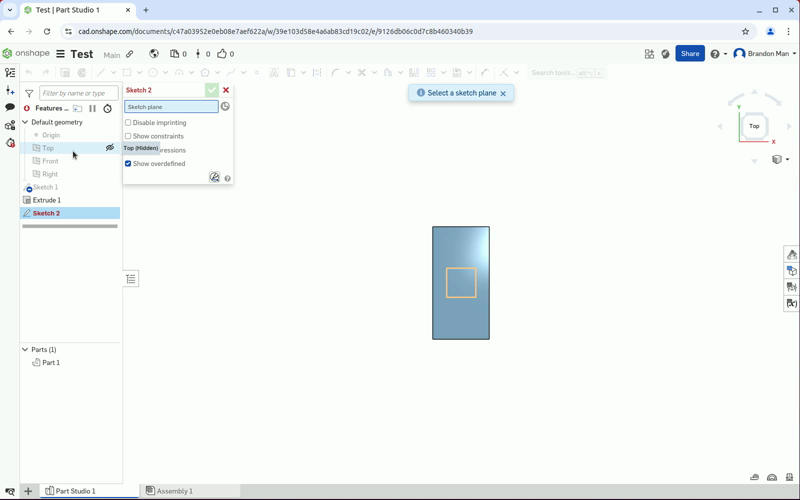
click(73, 150)
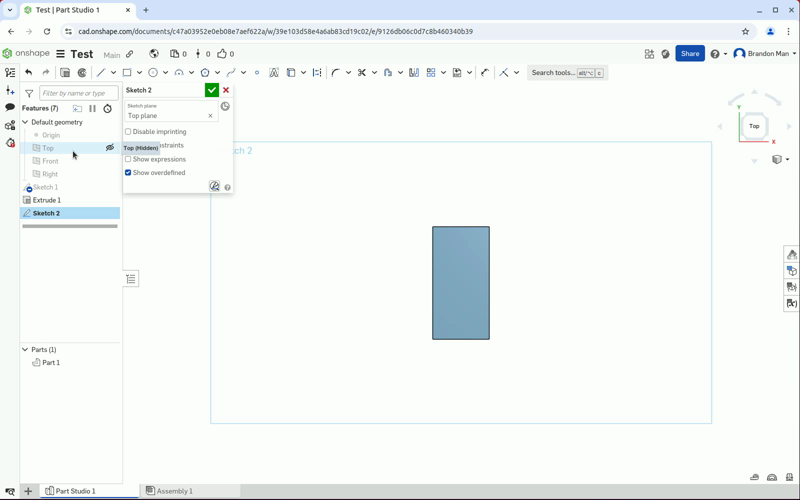
mouse_move(73, 352)
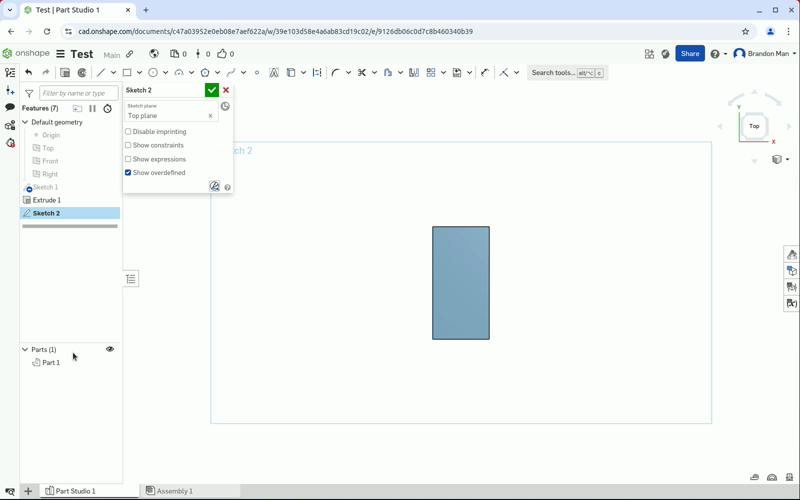
key(y)
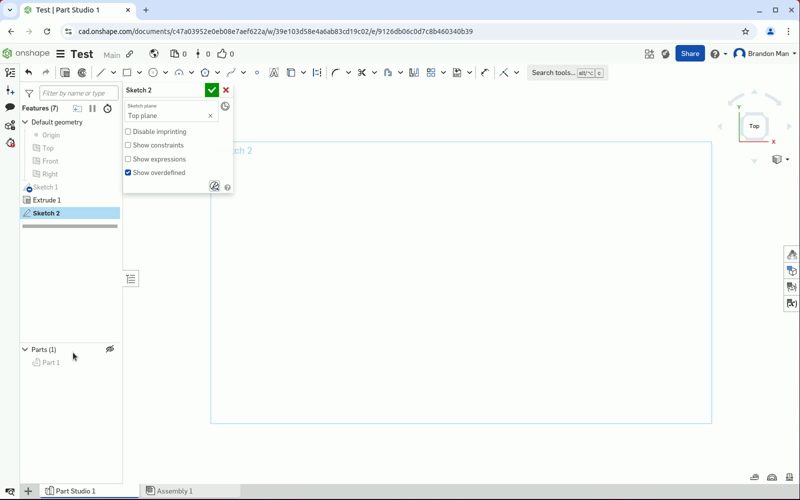
key(l)
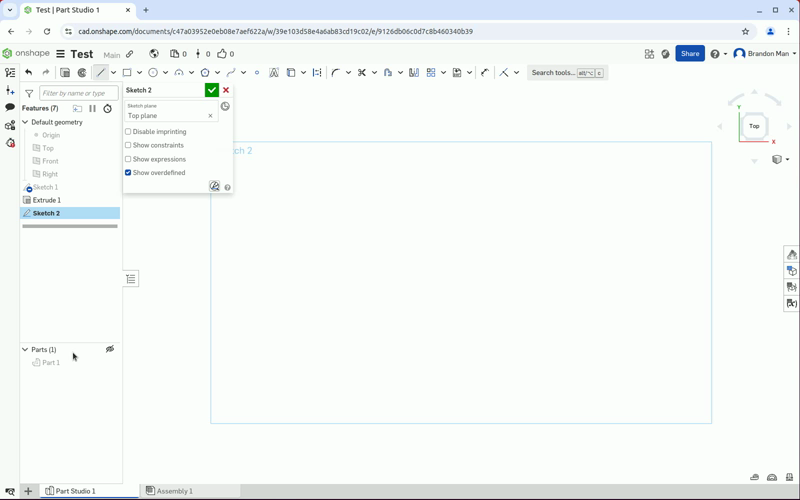
key_down(shift)
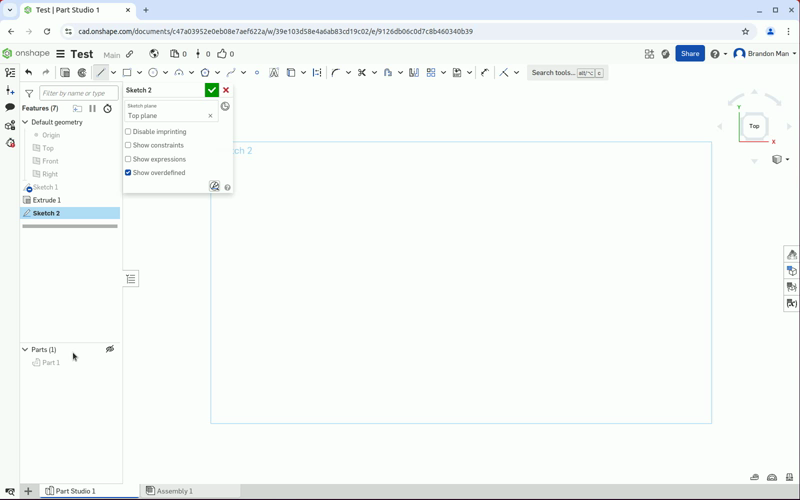
mouse_move(446, 395)
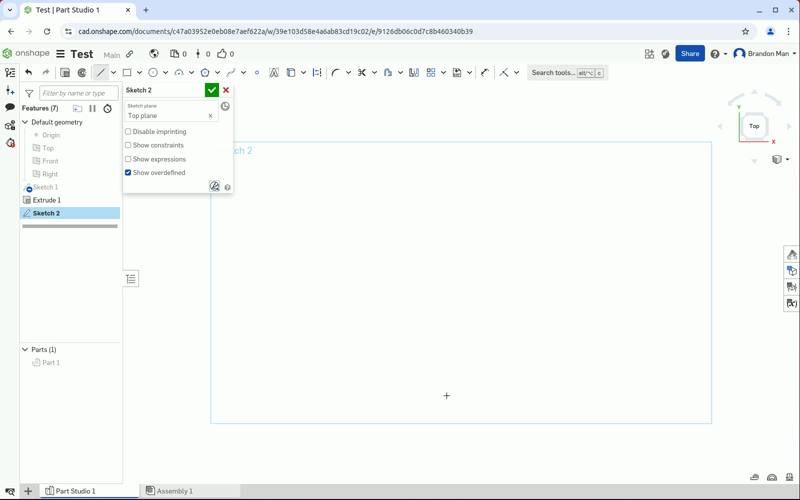
click(446, 395)
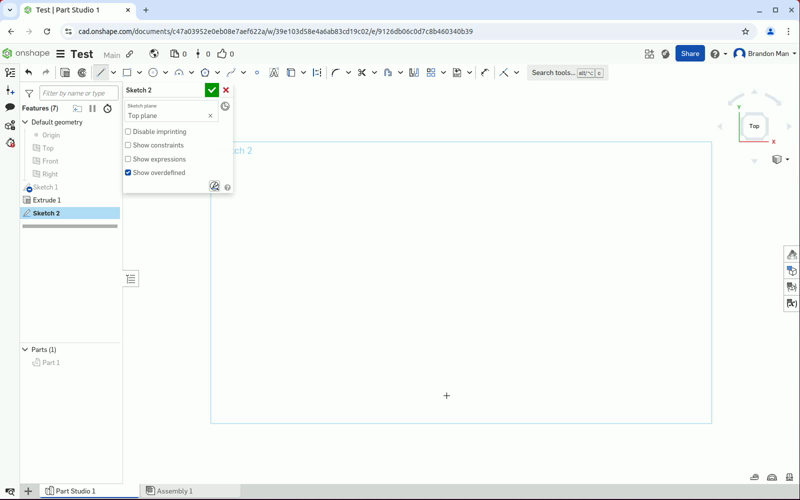
key_up(shift)
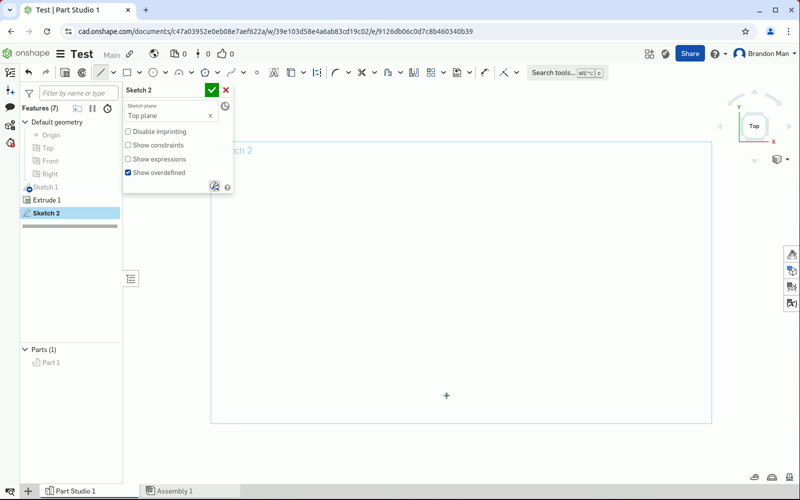
key_down(shift)
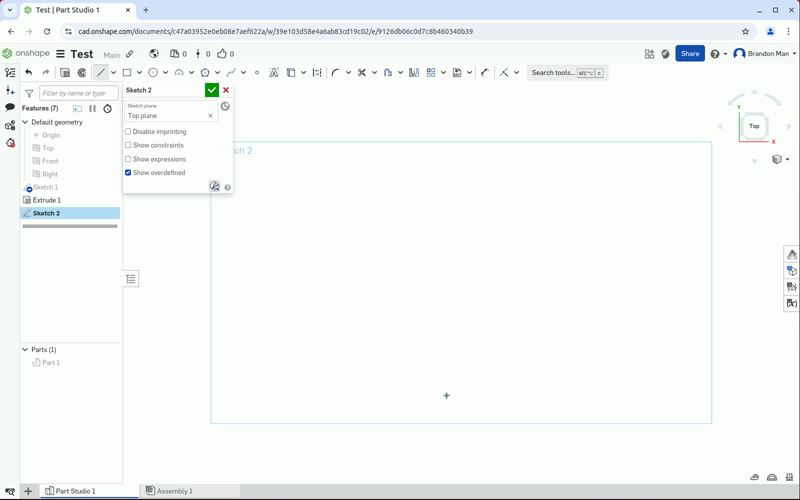
mouse_move(476, 395)
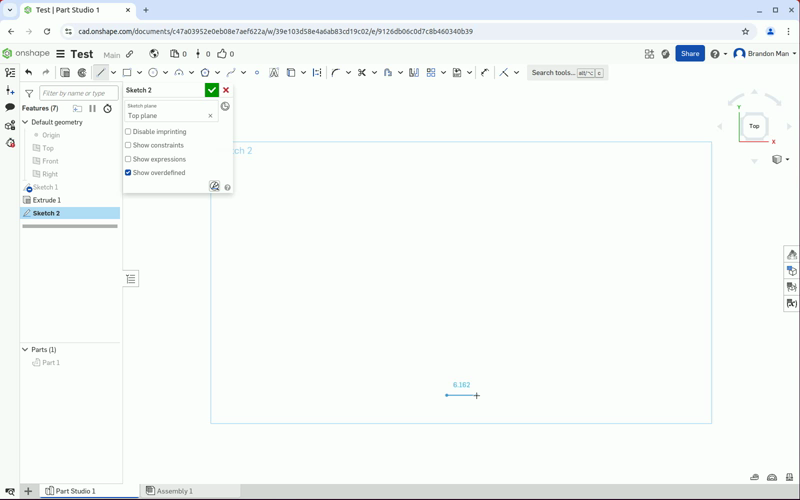
mouse_move(475, 395)
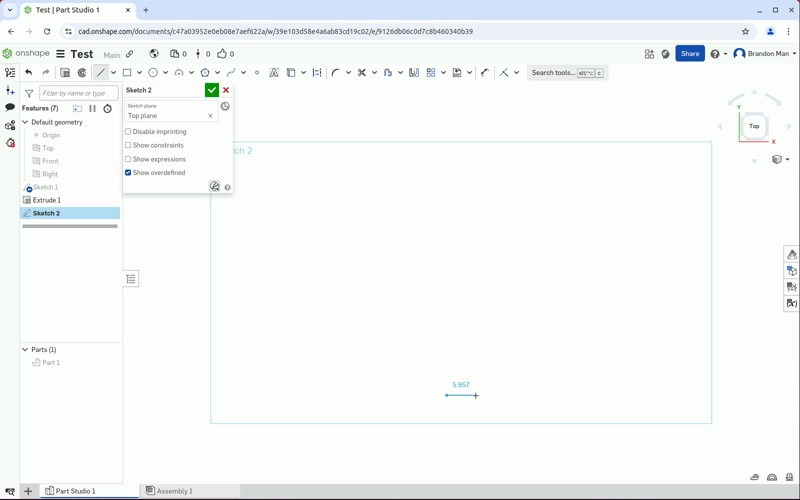
click(475, 395)
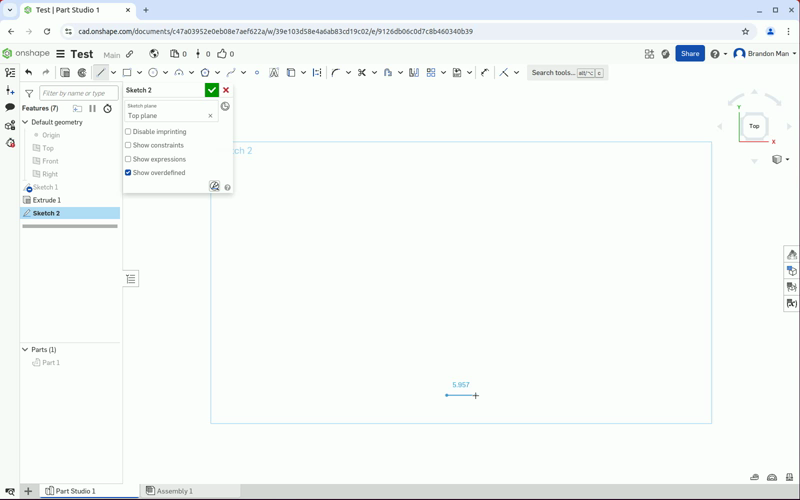
key_up(shift)
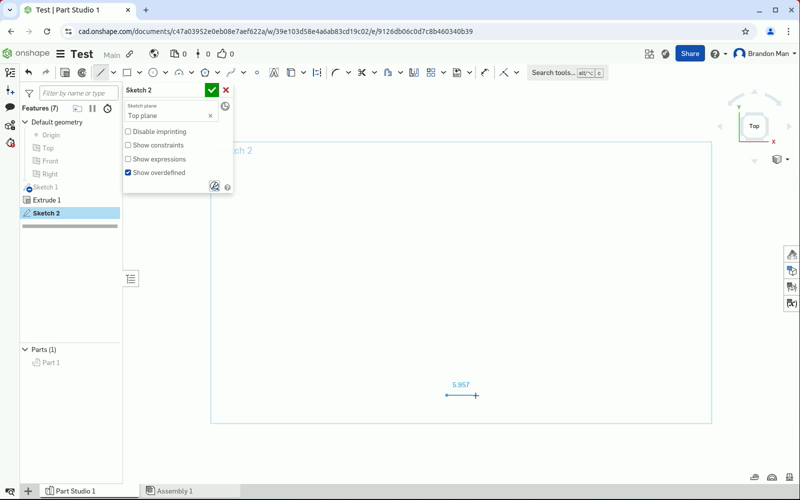
key_down(shift)
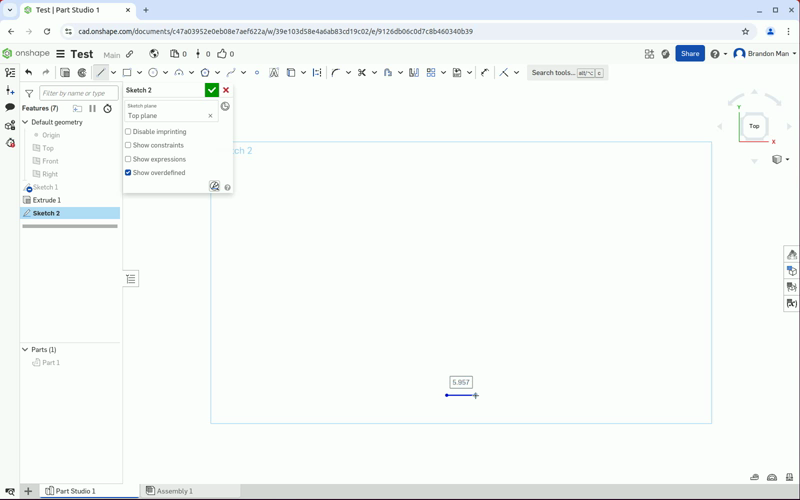
mouse_move(505, 395)
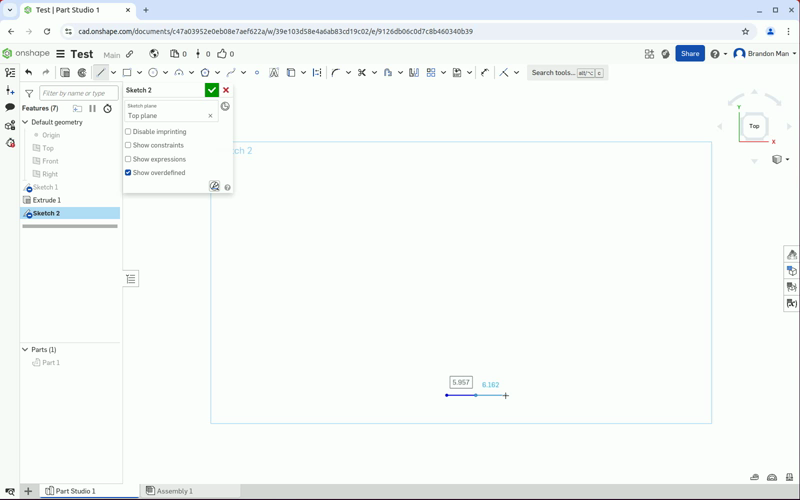
mouse_move(475, 338)
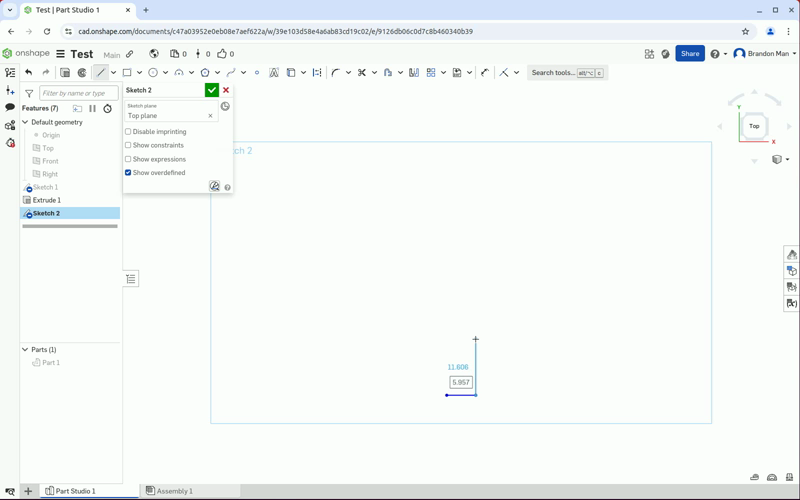
click(475, 338)
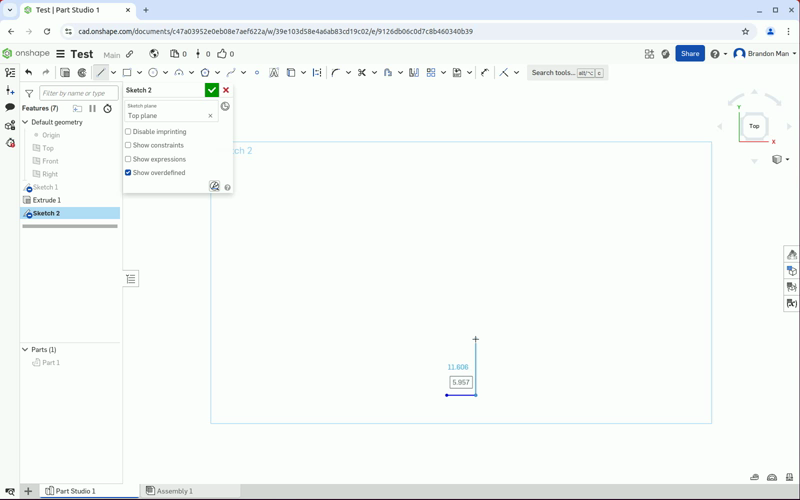
key_up(shift)
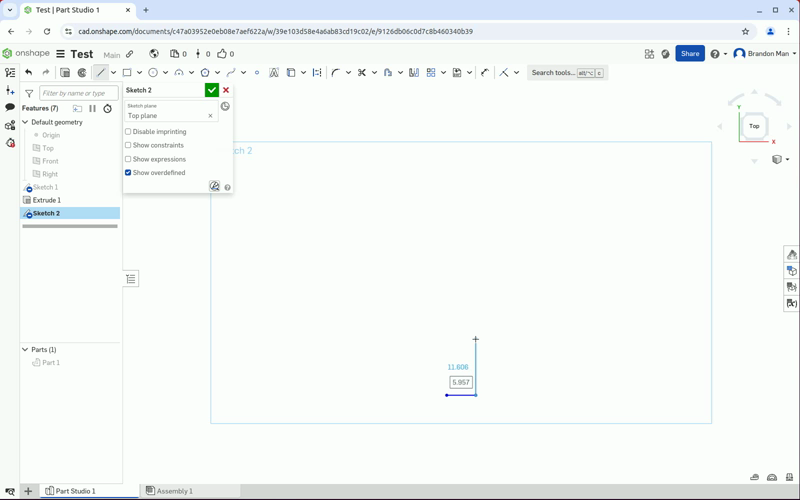
key_down(shift)
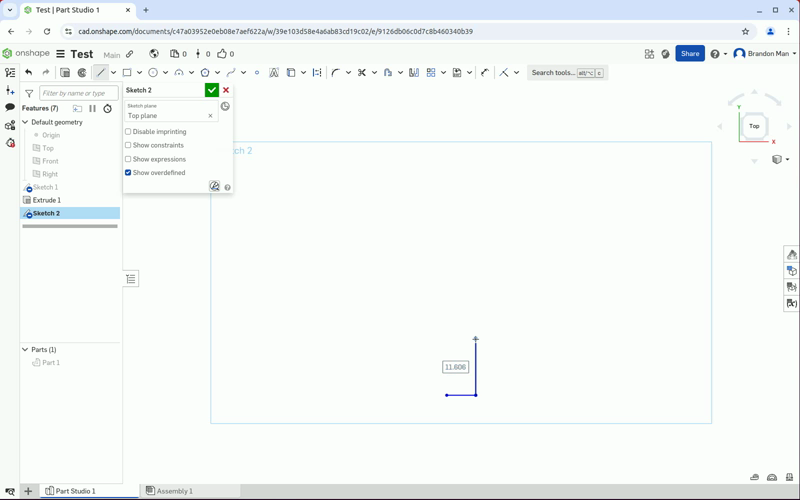
mouse_move(505, 338)
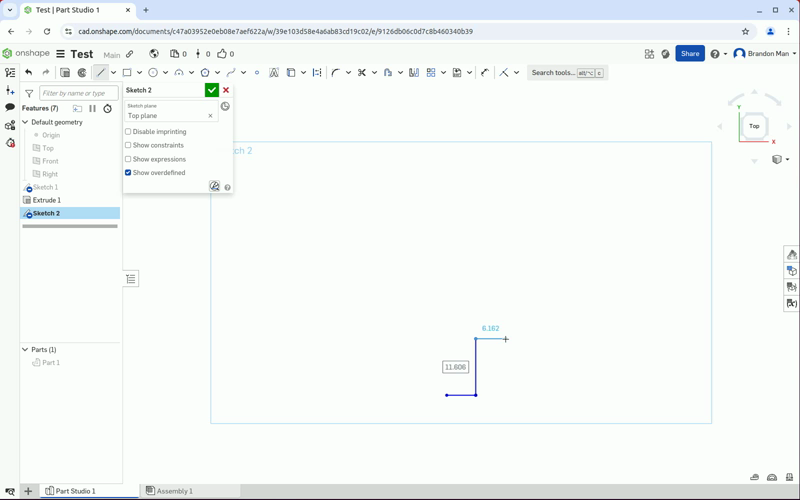
mouse_move(446, 338)
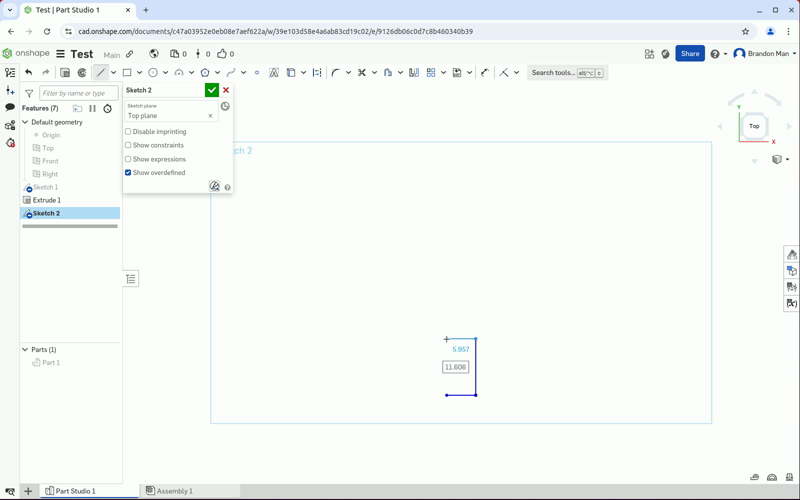
click(446, 338)
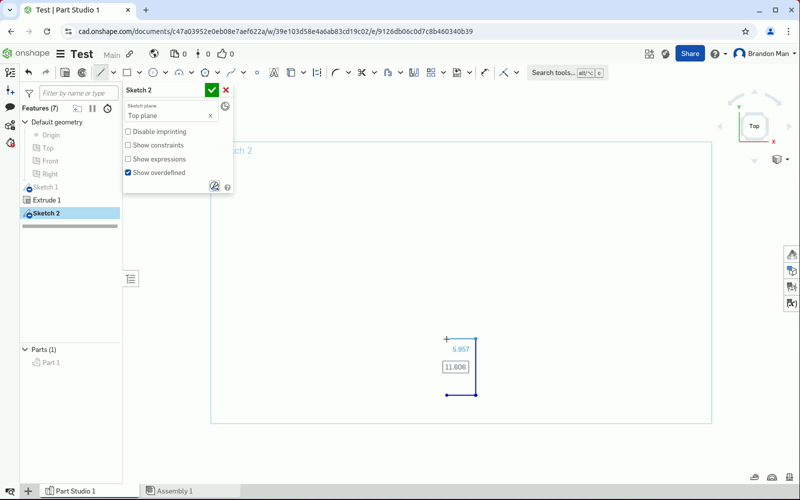
key_up(shift)
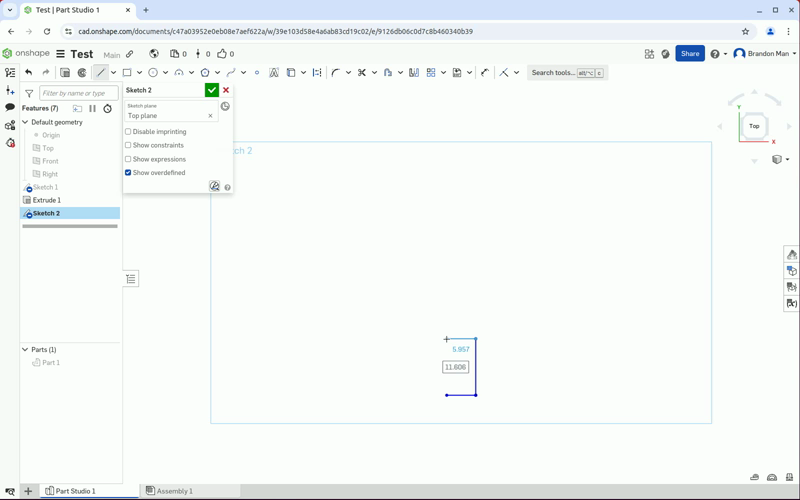
mouse_move(476, 338)
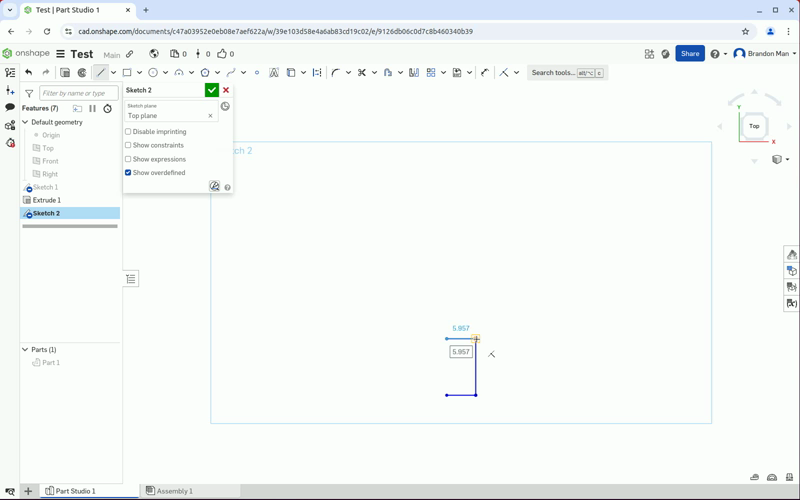
key_down(shift)
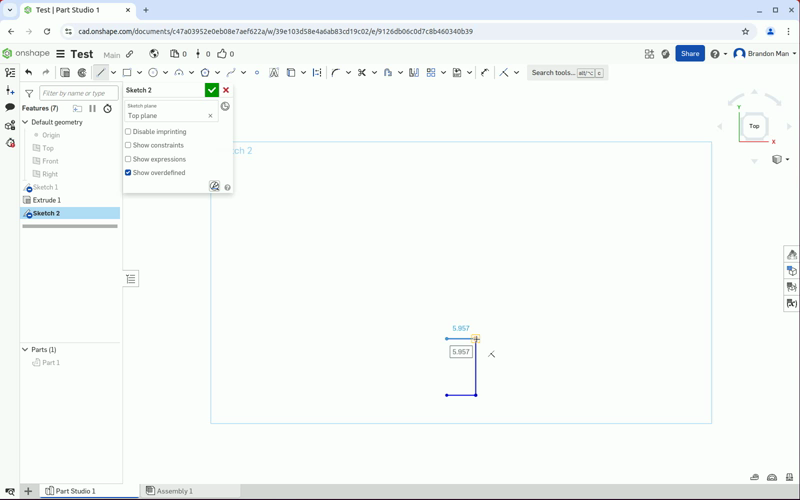
mouse_move(446, 395)
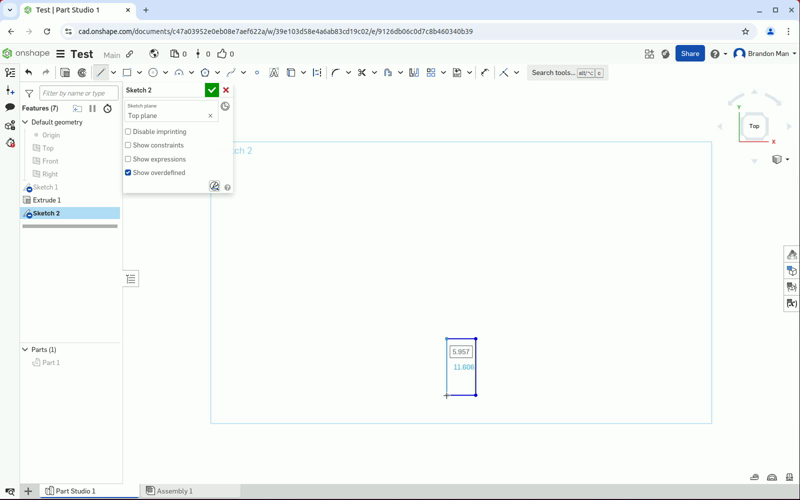
key_up(shift)
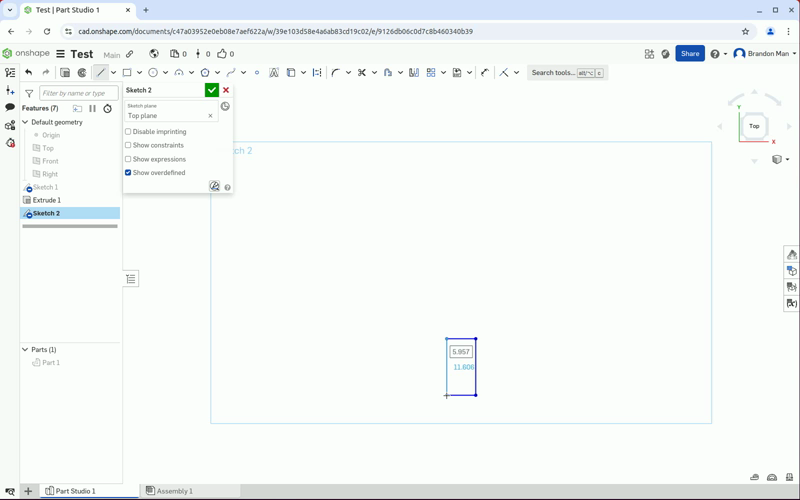
click(446, 395)
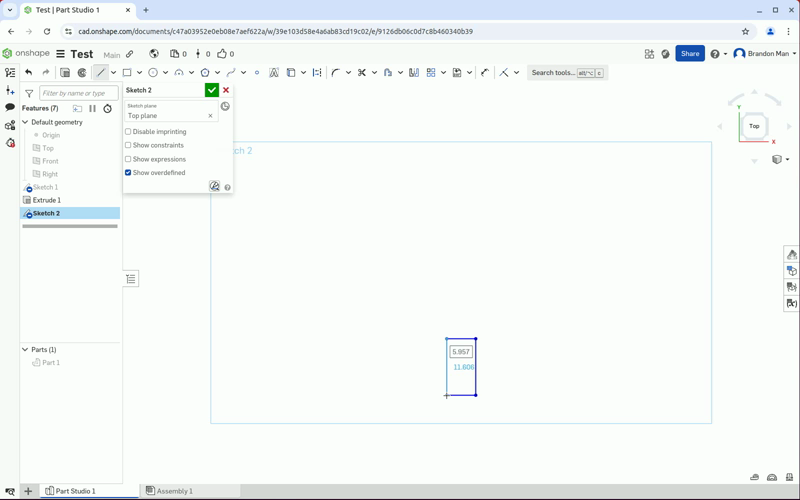
key(esc)
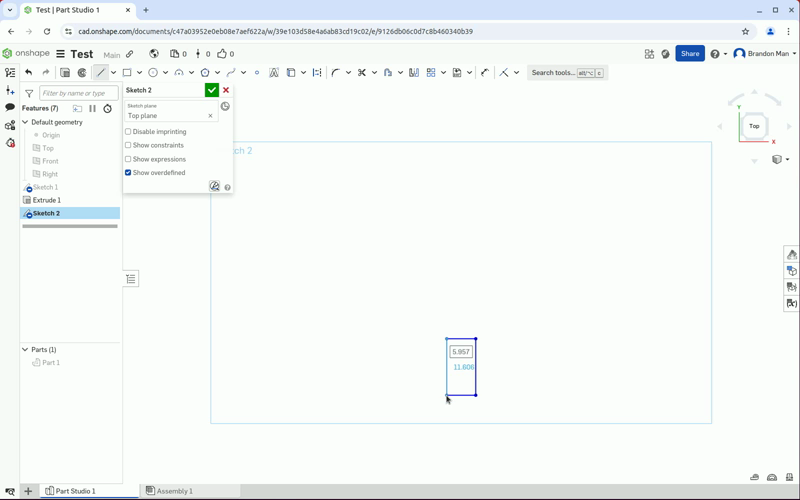
mouse_move(474, 366)
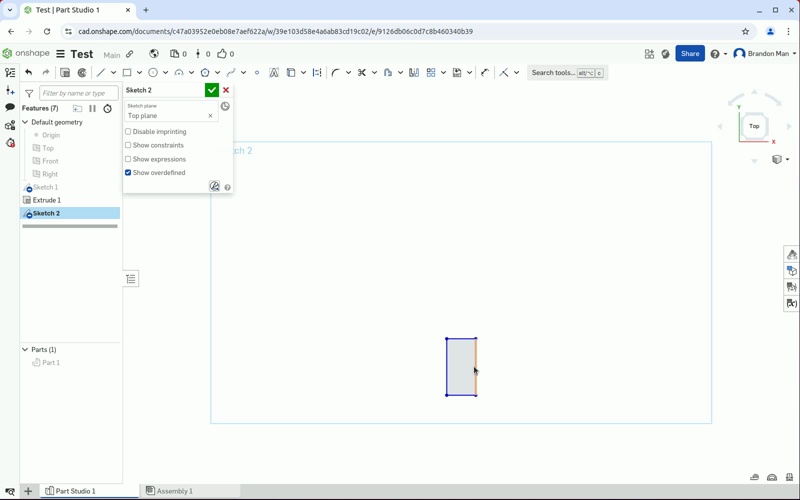
scroll(6)
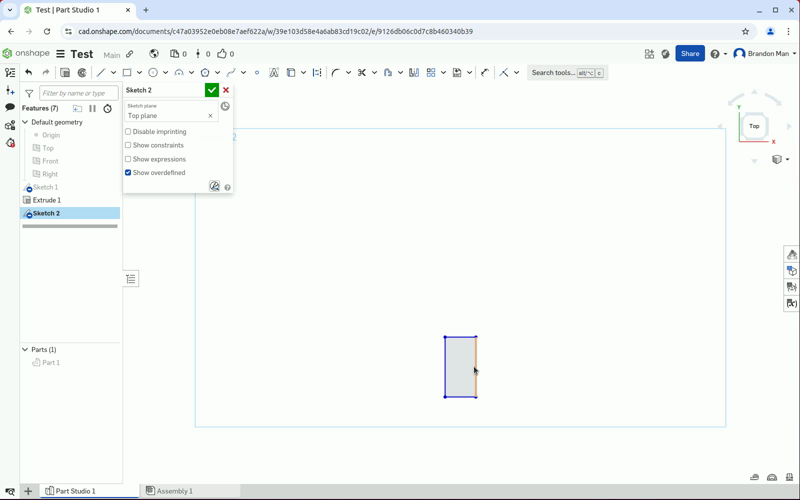
scroll(6)
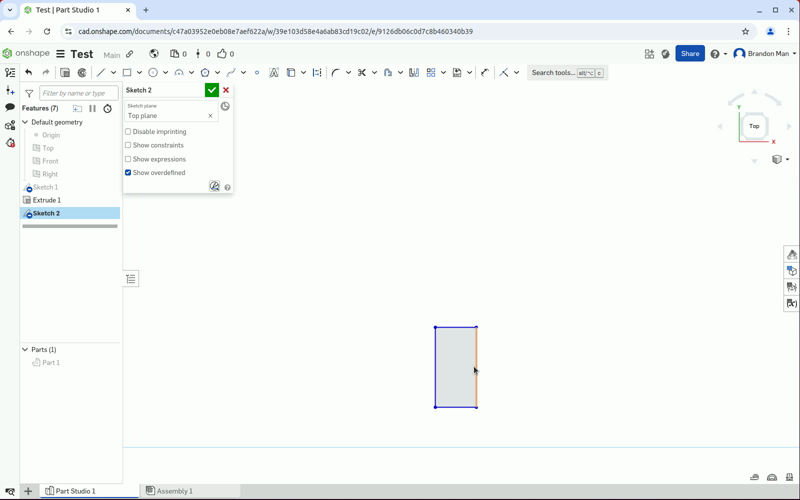
scroll(6)
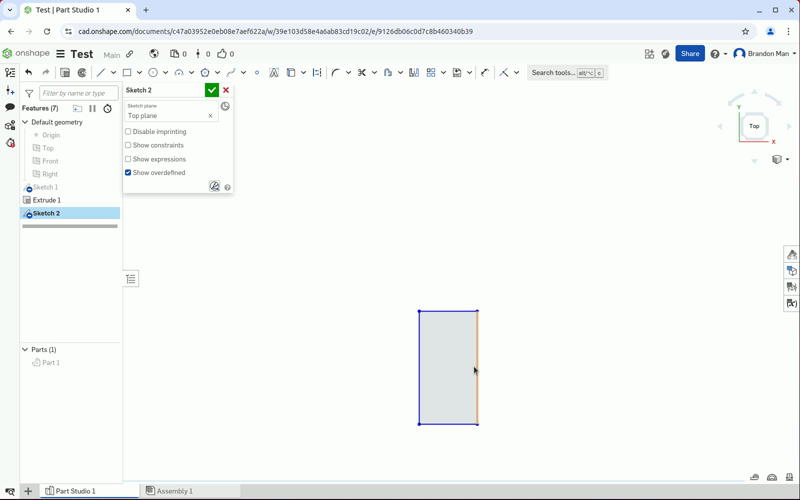
scroll(6)
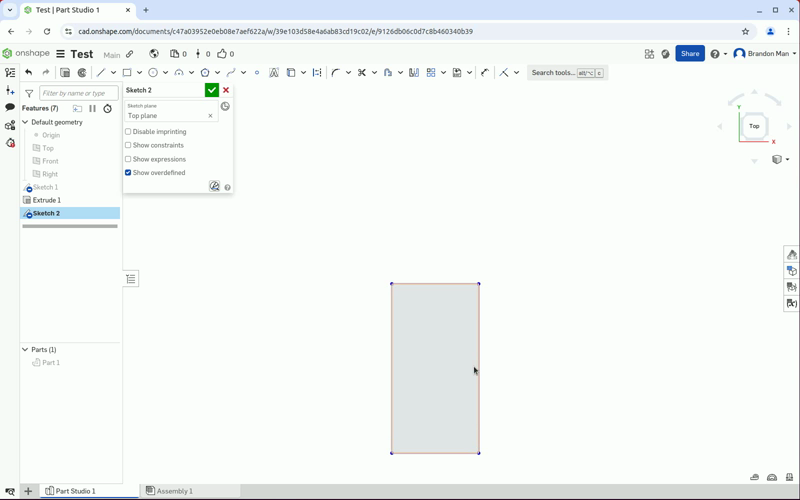
scroll(6)
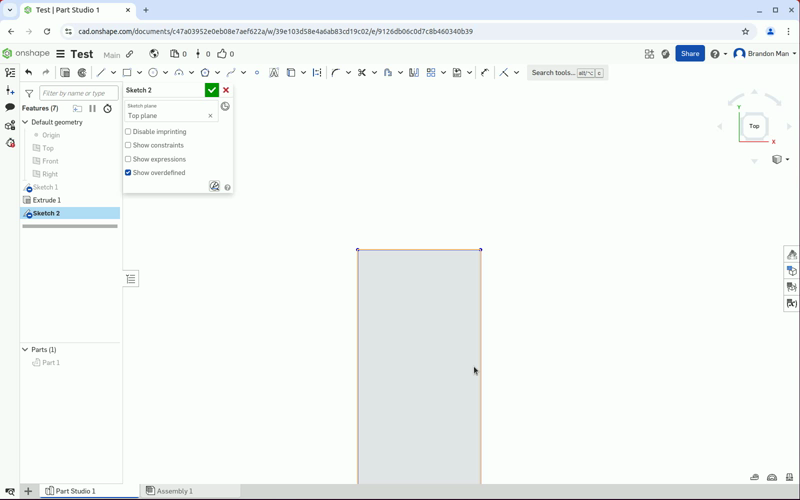
scroll(6)
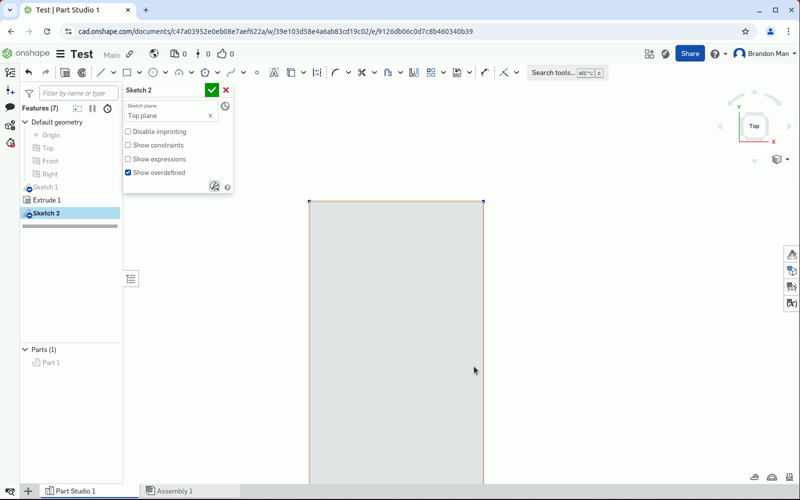
scroll(6)
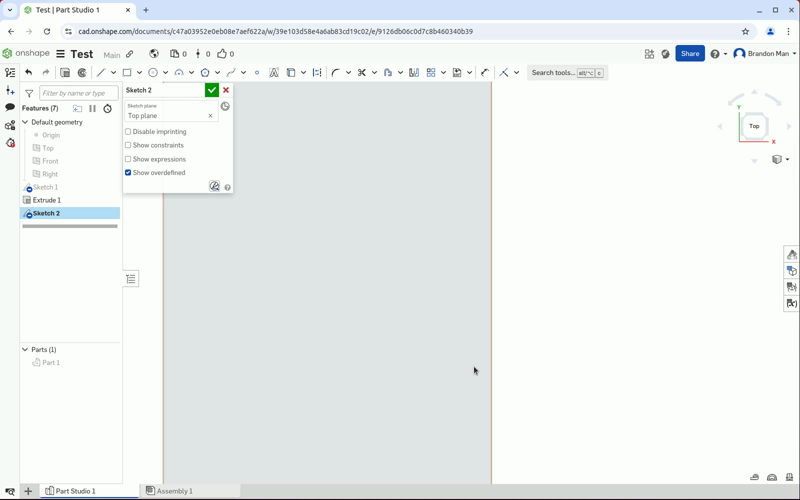
click(474, 366)
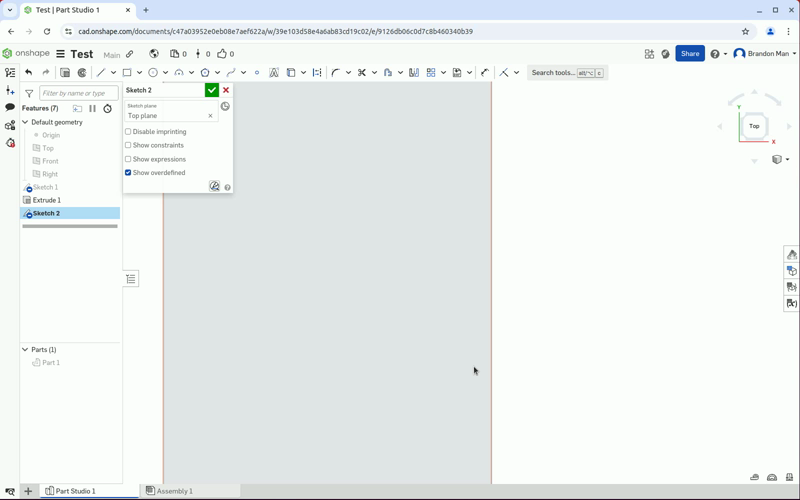
scroll(-6)
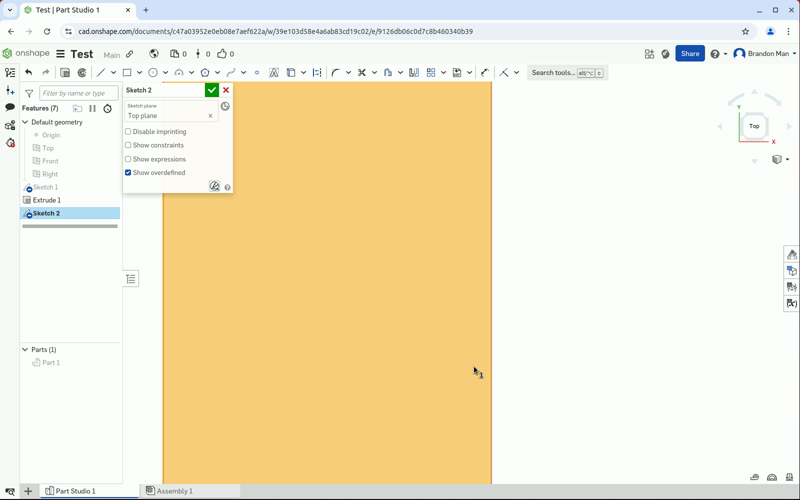
scroll(-6)
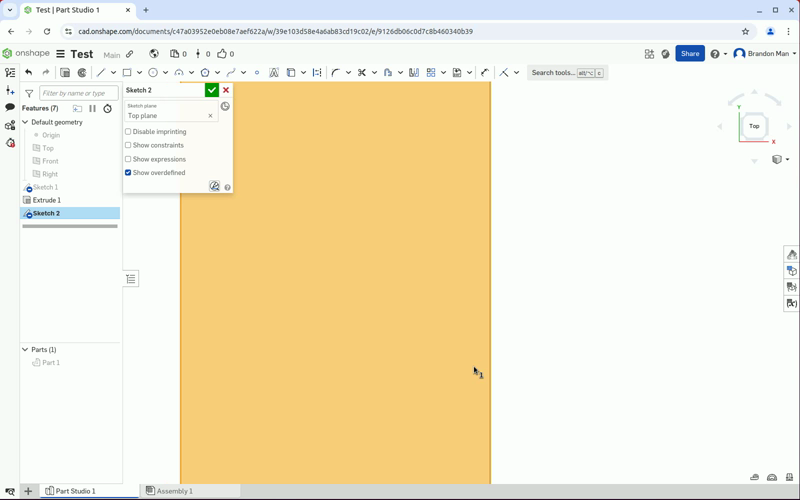
scroll(-6)
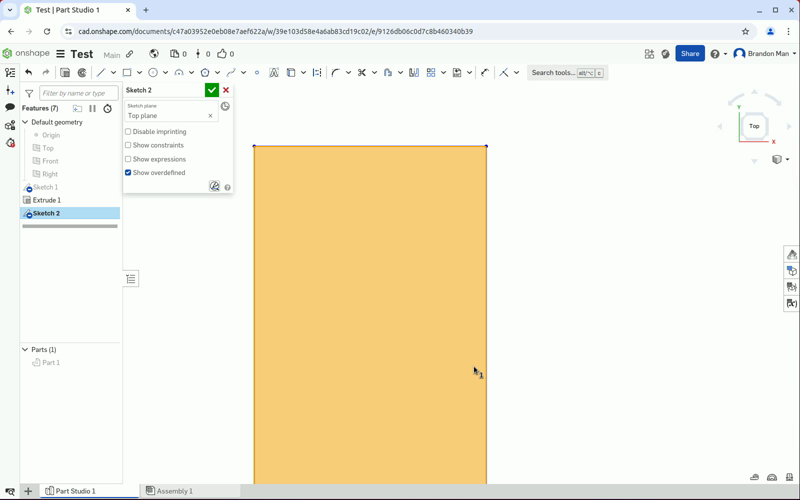
scroll(-6)
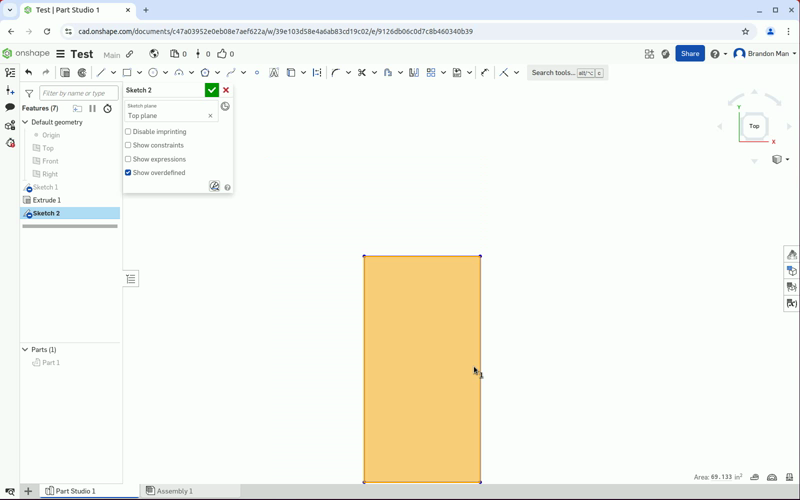
scroll(-6)
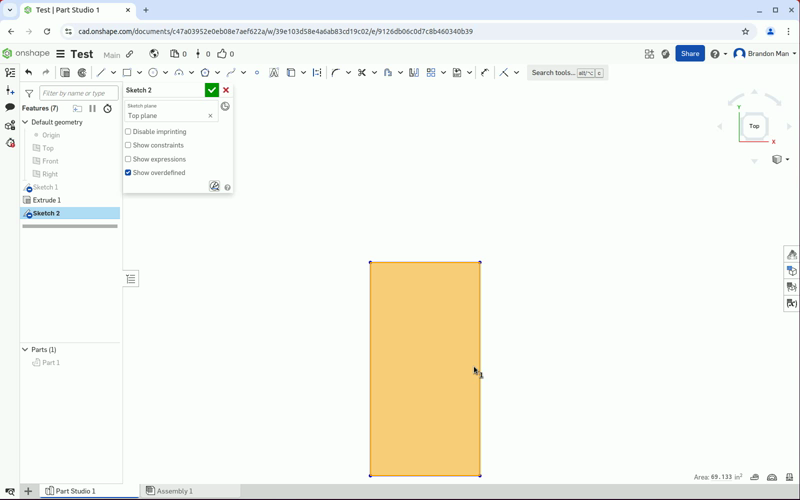
scroll(-6)
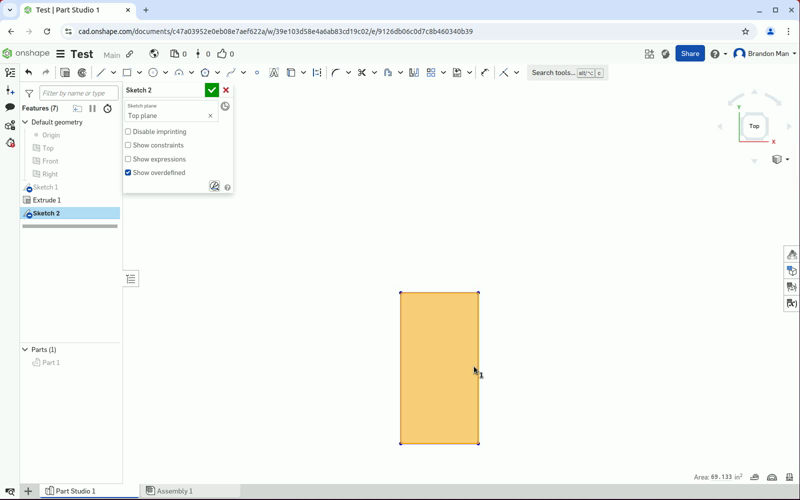
scroll(-6)
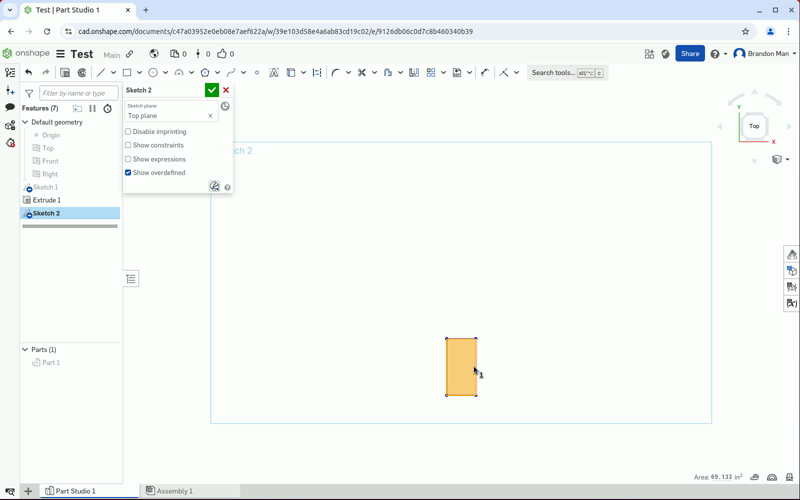
mouse_move(73, 352)
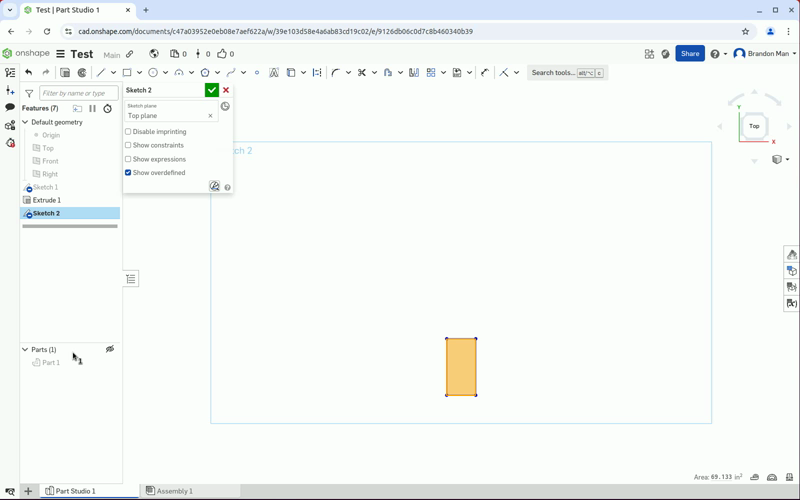
key(shift+y)
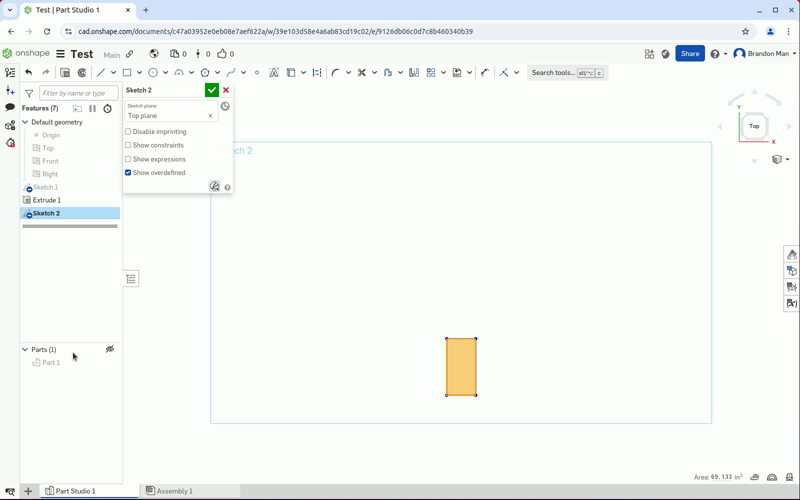
key(shift+e)
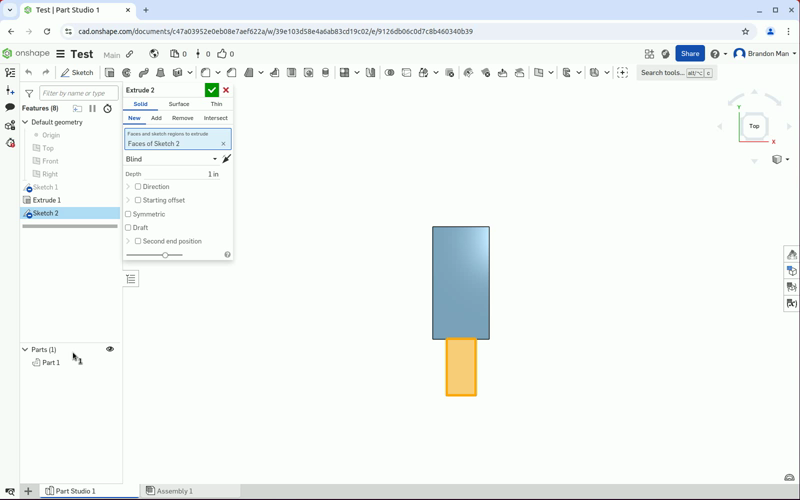
mouse_move(143, 106)
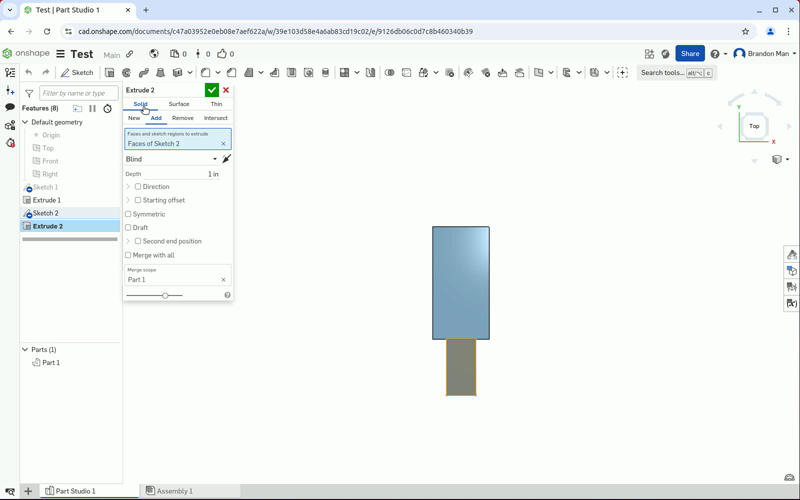
click(143, 106)
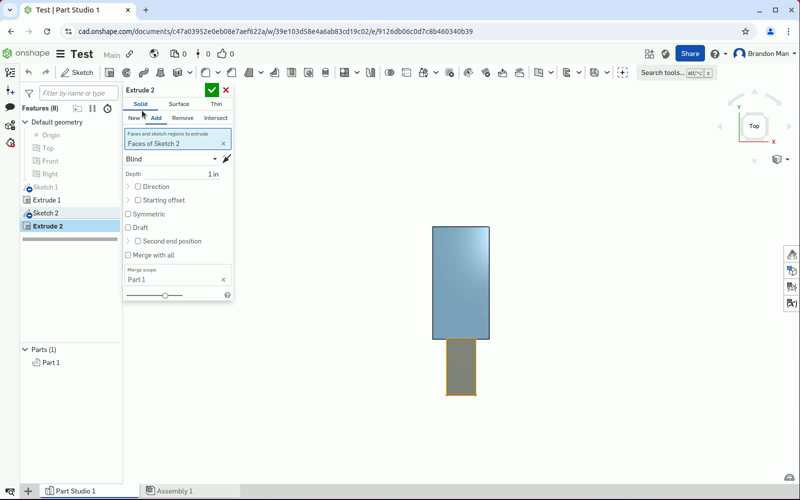
mouse_move(137, 120)
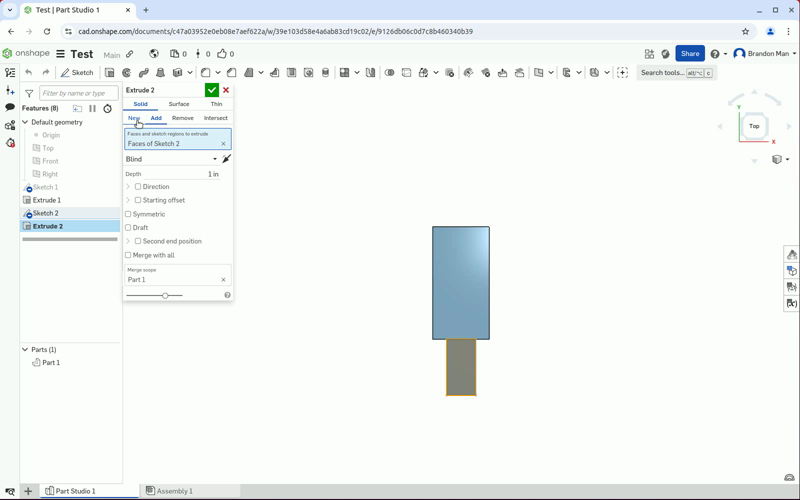
click(137, 120)
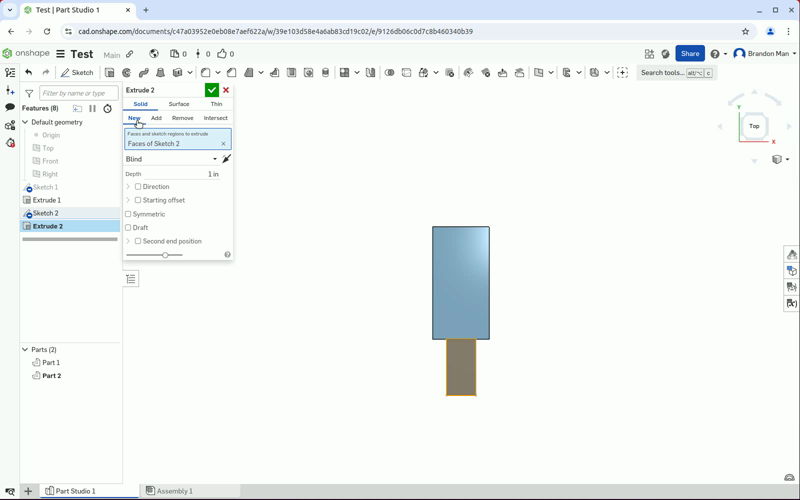
key(tab, 4)
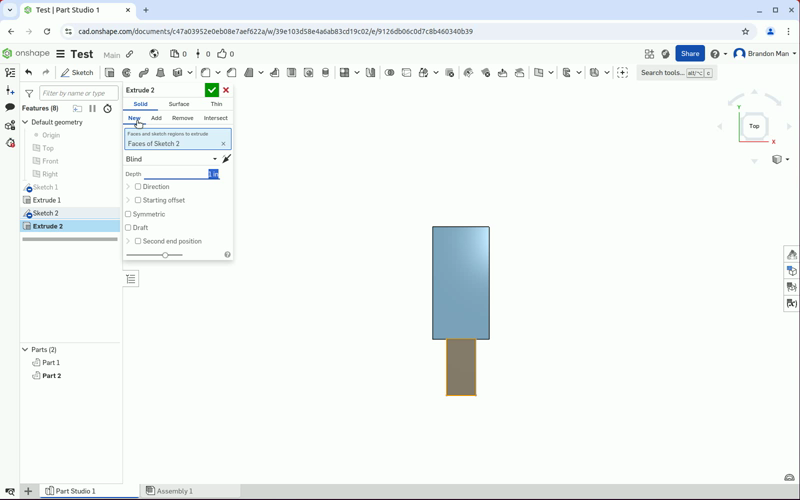
text(11.554)
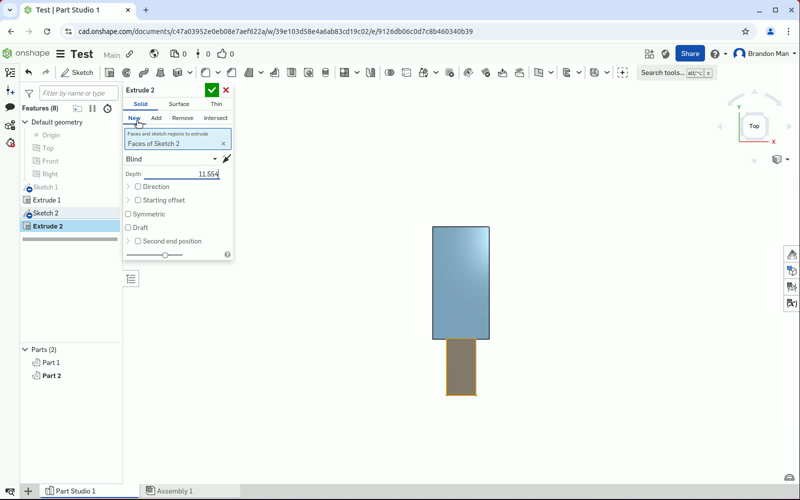
key(enter)
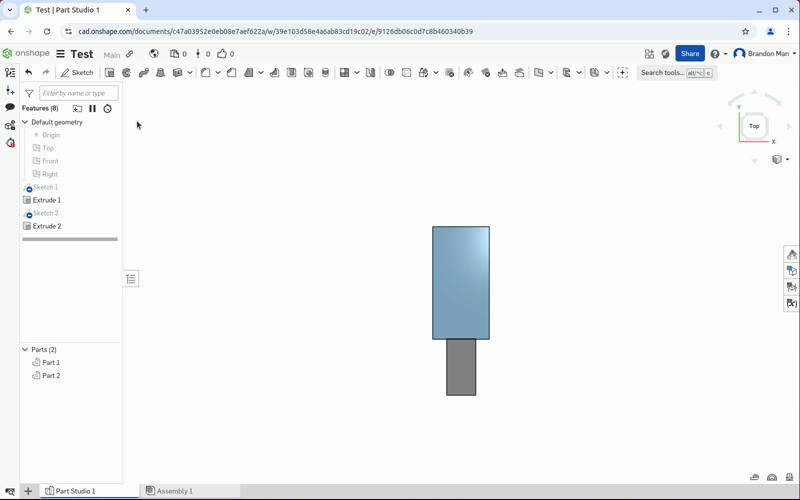
key(shift+h)
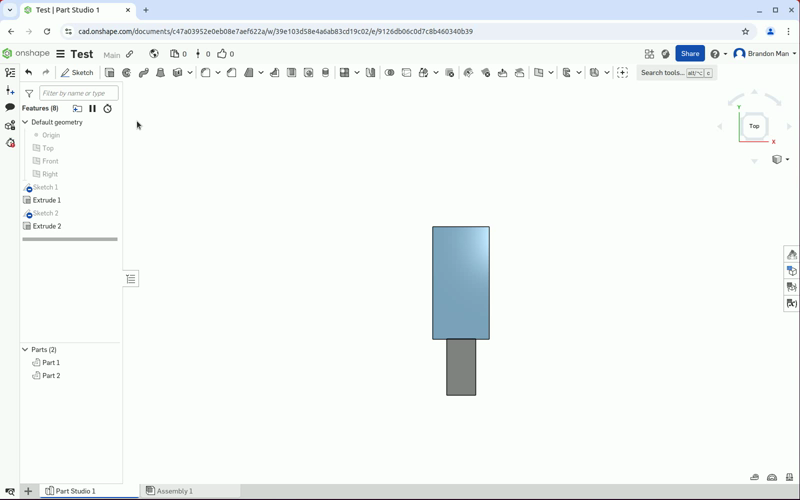
key(shift+h)
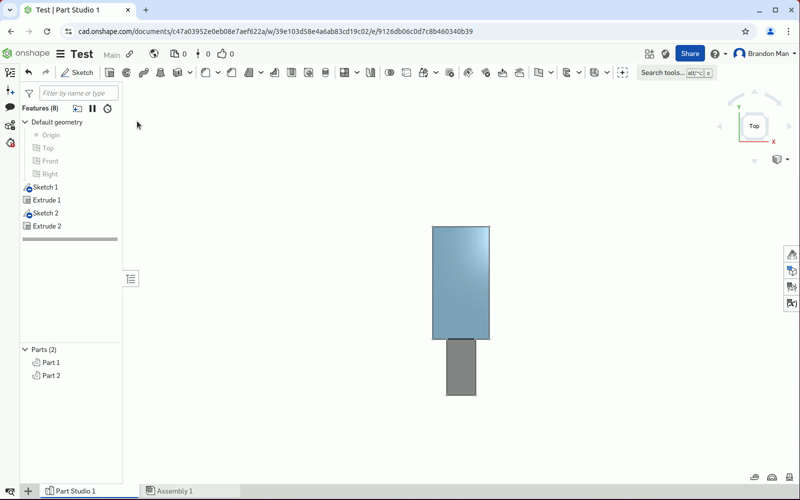
key(shift+7)
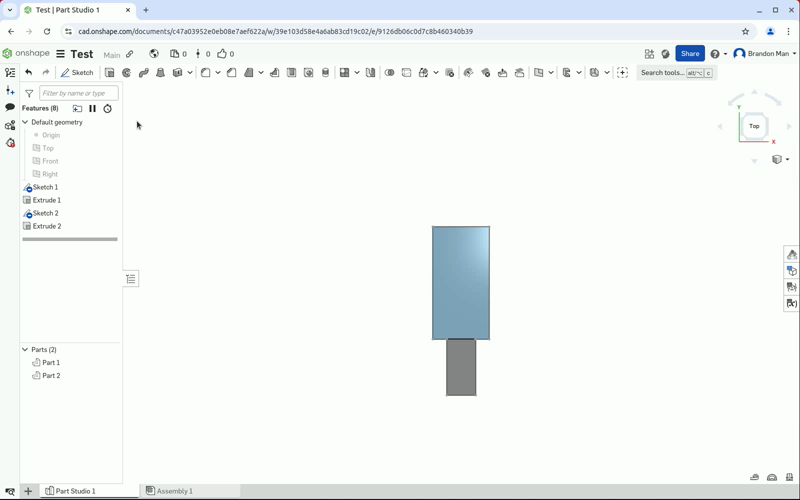
key(up, 3)
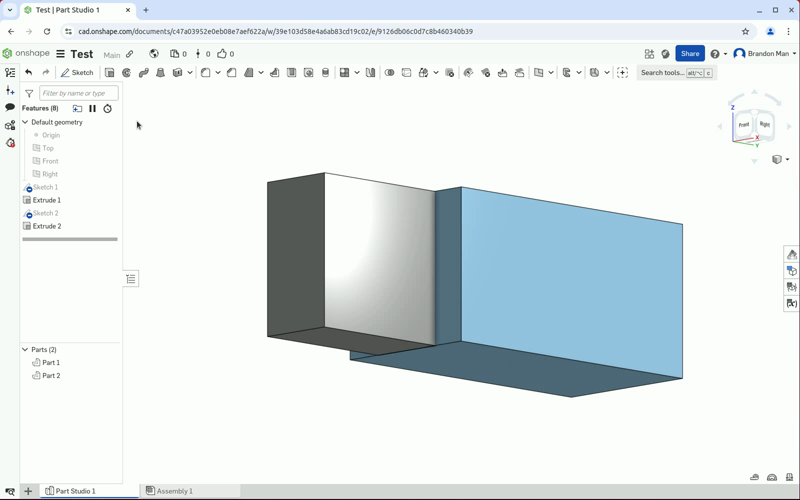
key(left, 3)
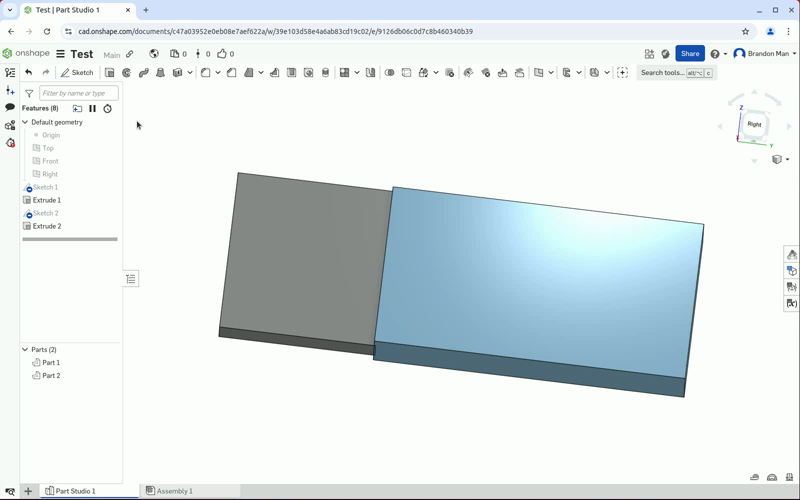
key(right, 3)
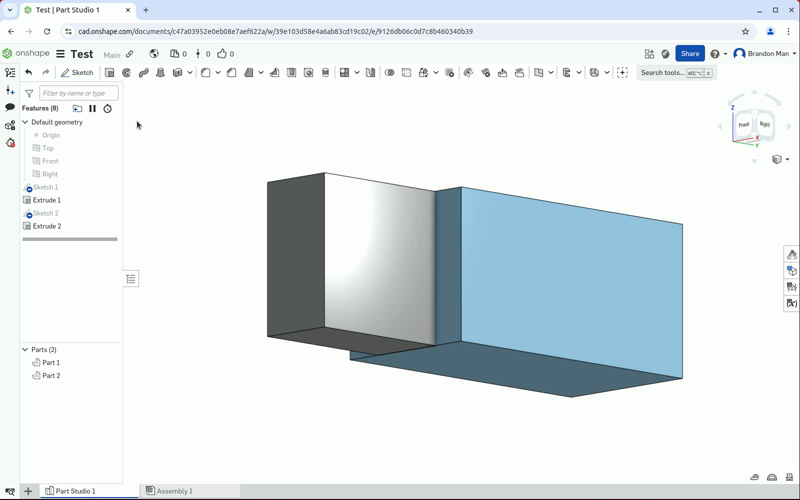
key(down, 3)
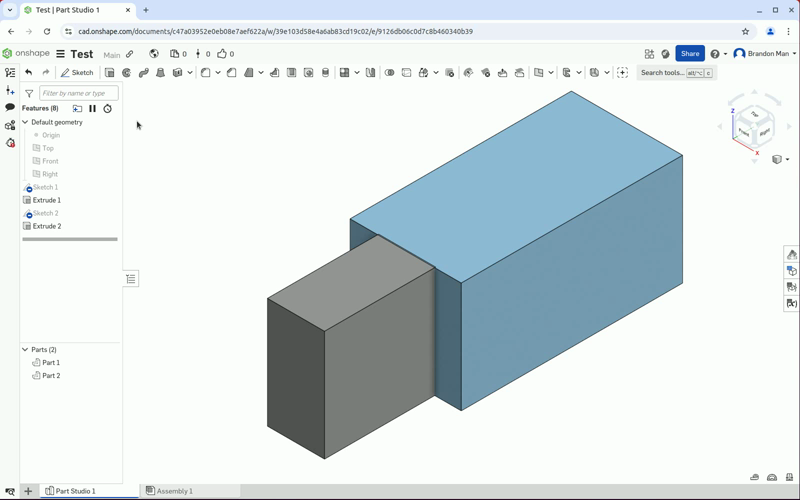
mouse_move(73, 189)
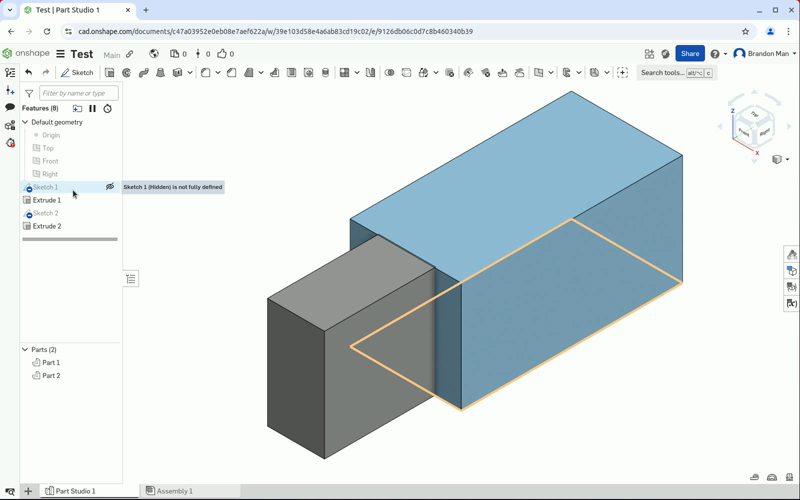
click(73, 189)